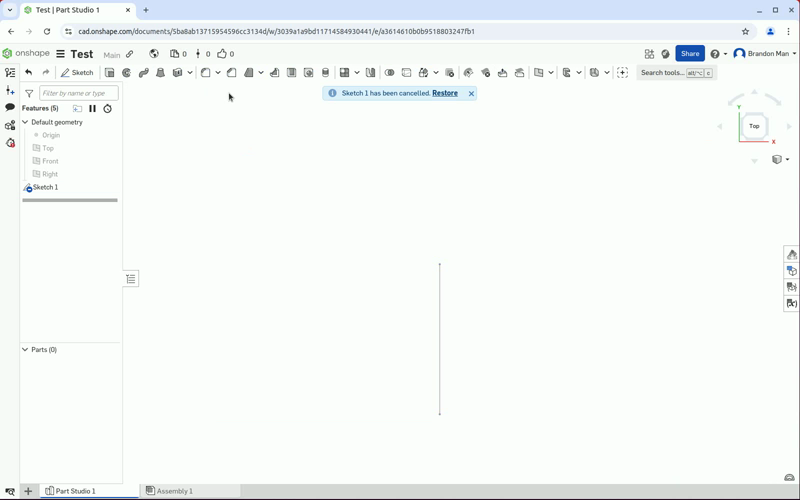
key(shift+h)
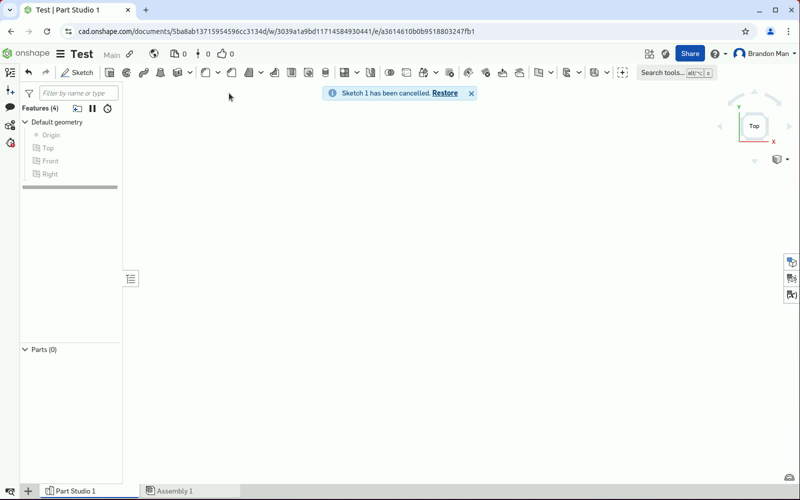
mouse_move(73, 352)
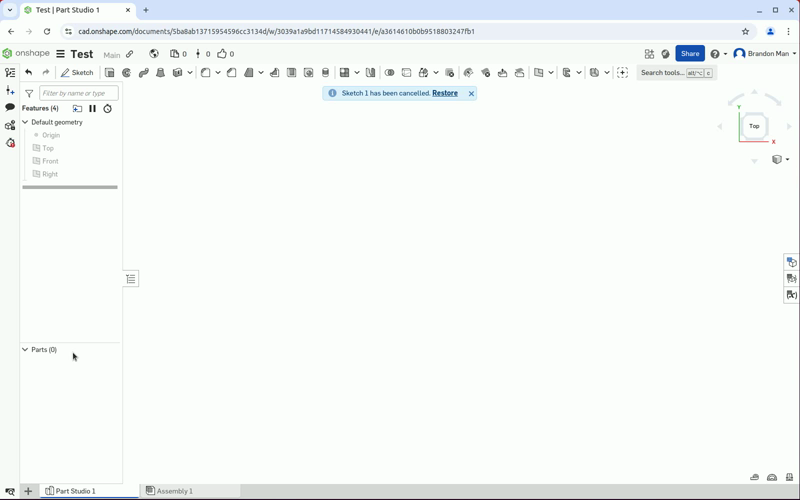
key(y)
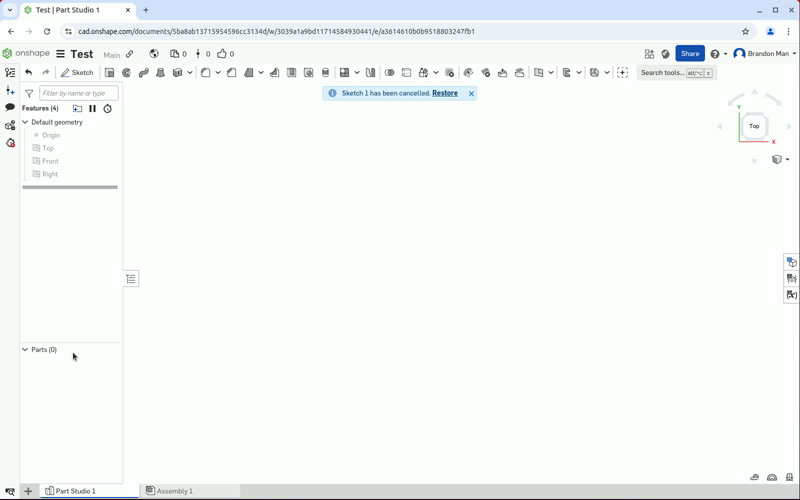
key(shift+p)
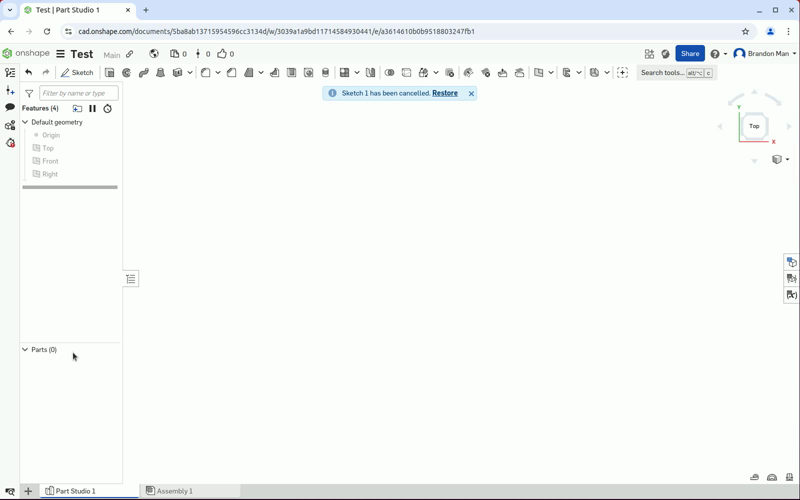
key(space)
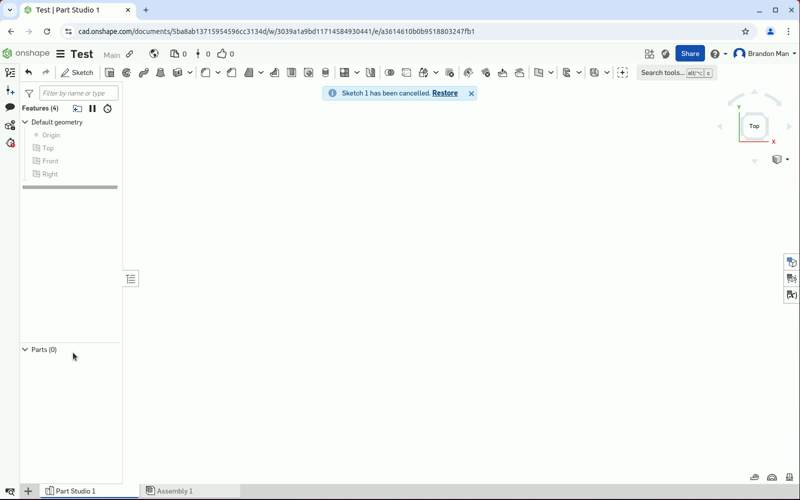
key_down(shift)
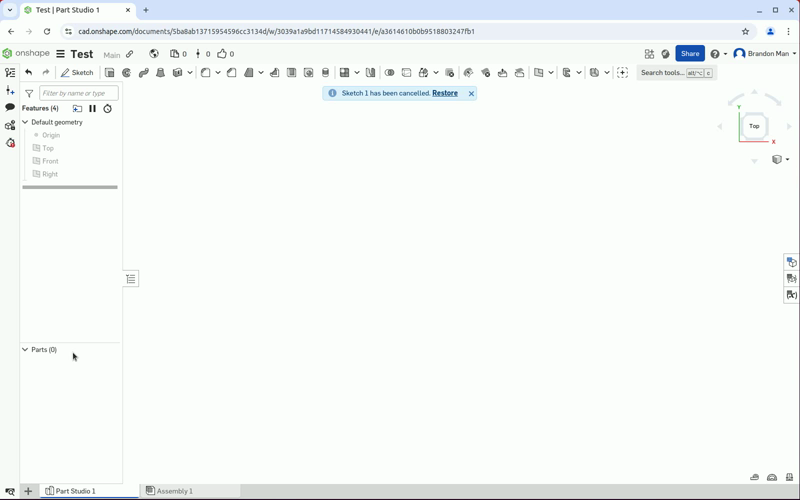
key(up)
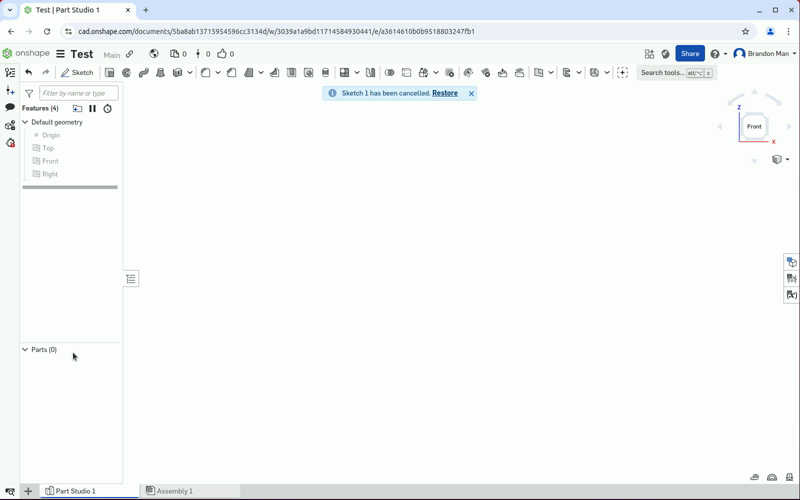
key_up(shift)
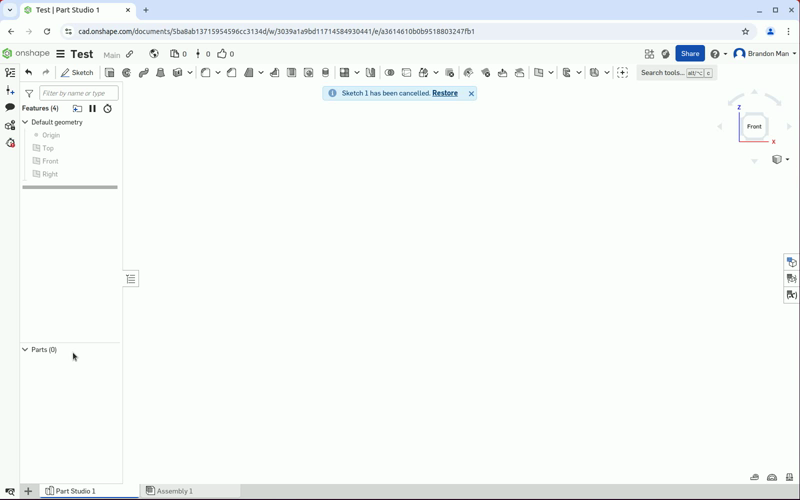
mouse_move(73, 352)
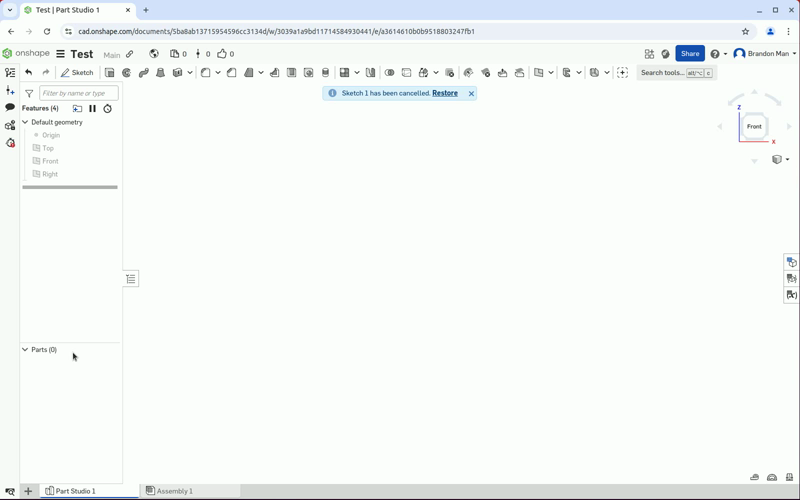
key(shift+y)
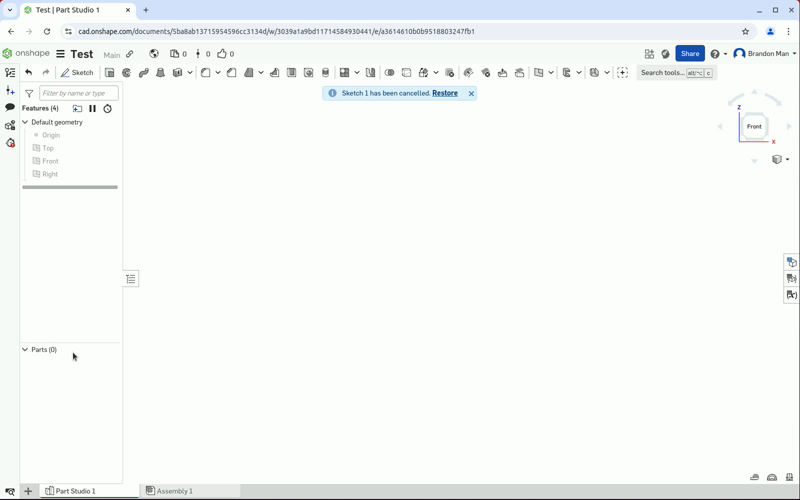
key(shift+s)
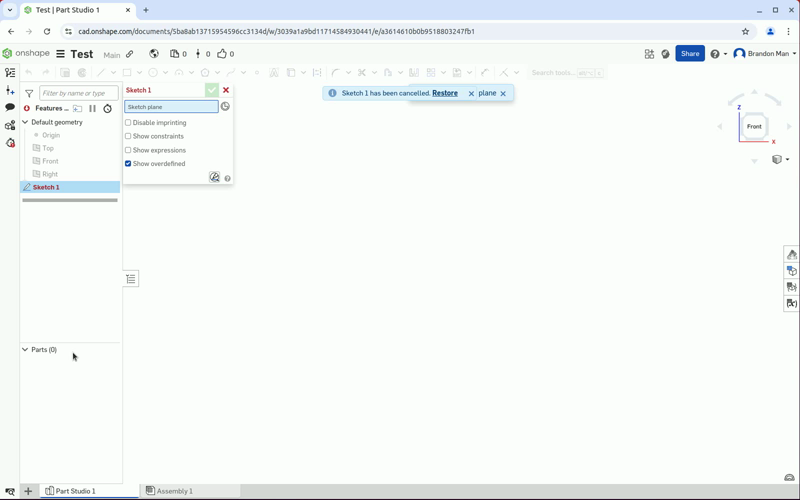
mouse_move(73, 163)
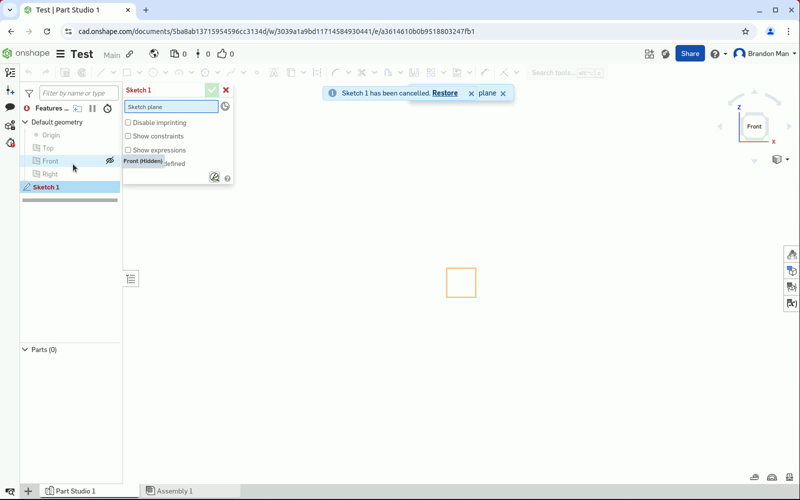
click(73, 163)
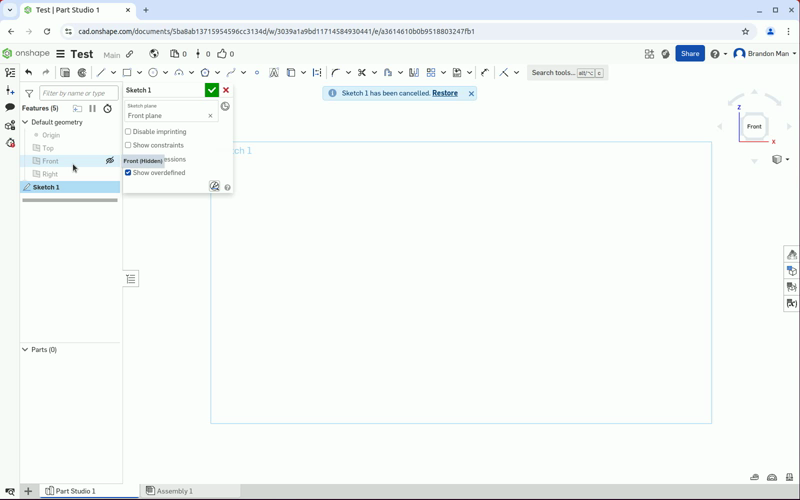
mouse_move(73, 352)
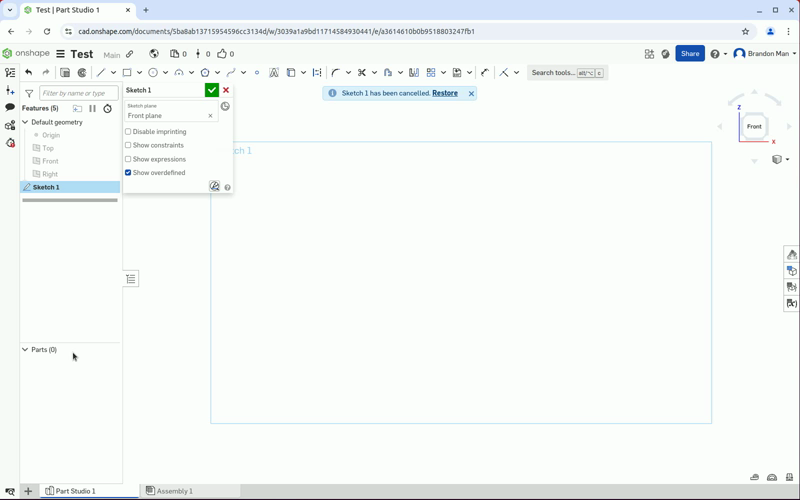
key(y)
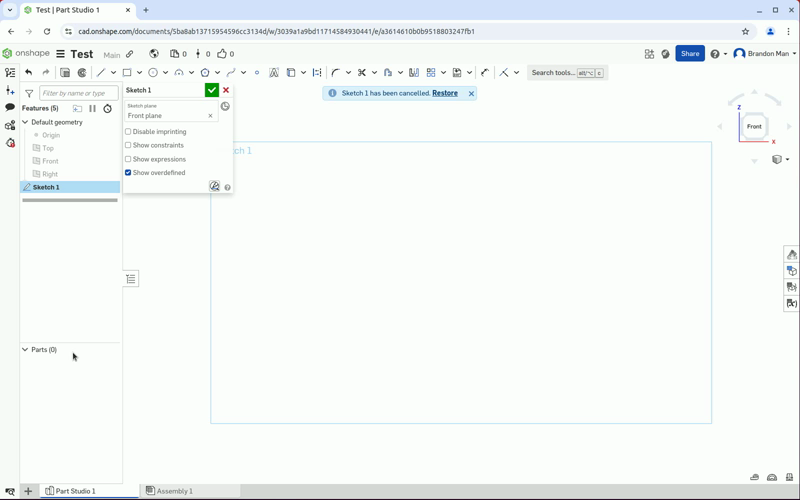
key(c)
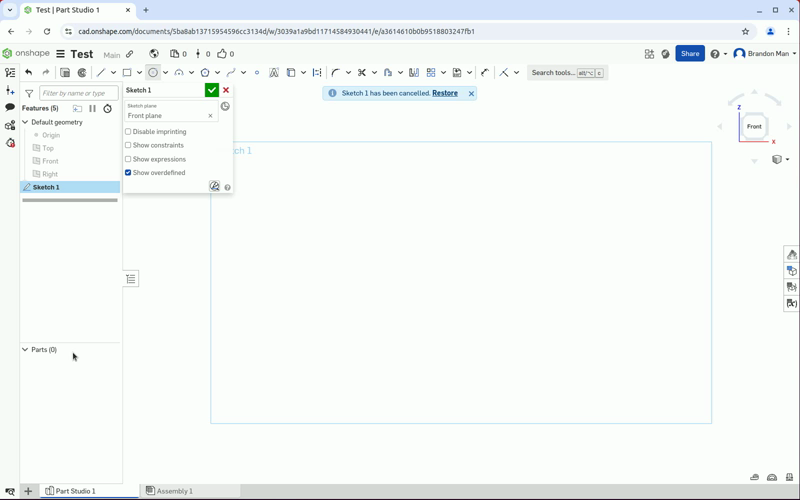
key_down(shift)
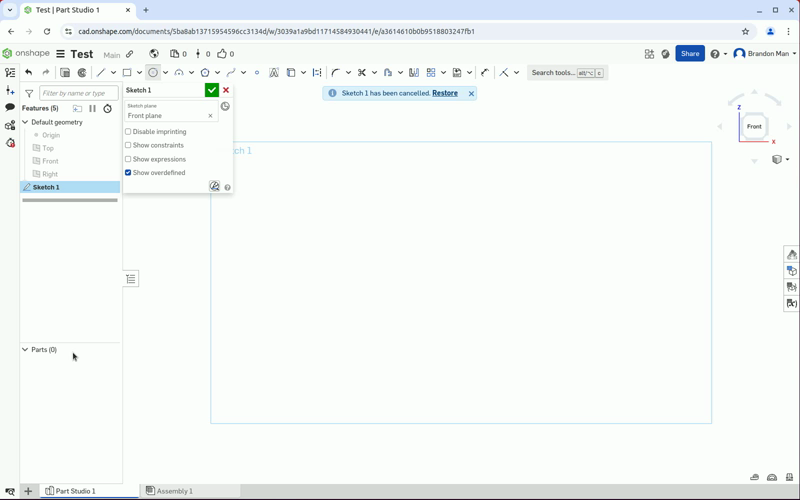
mouse_move(388, 226)
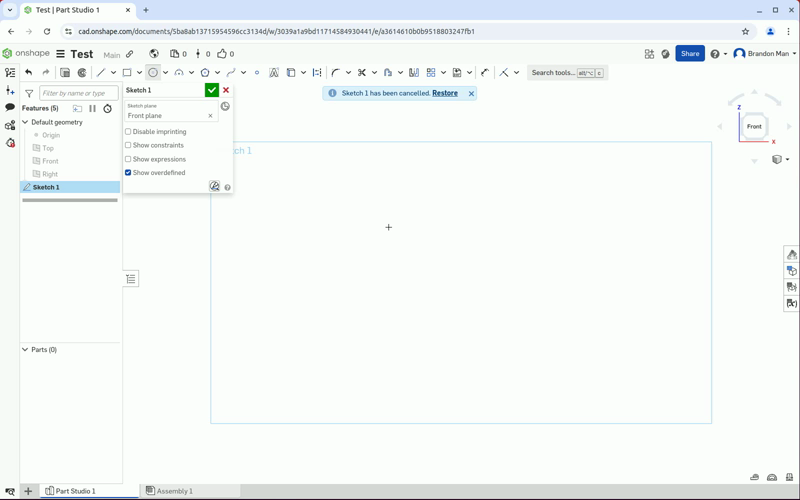
click(388, 226)
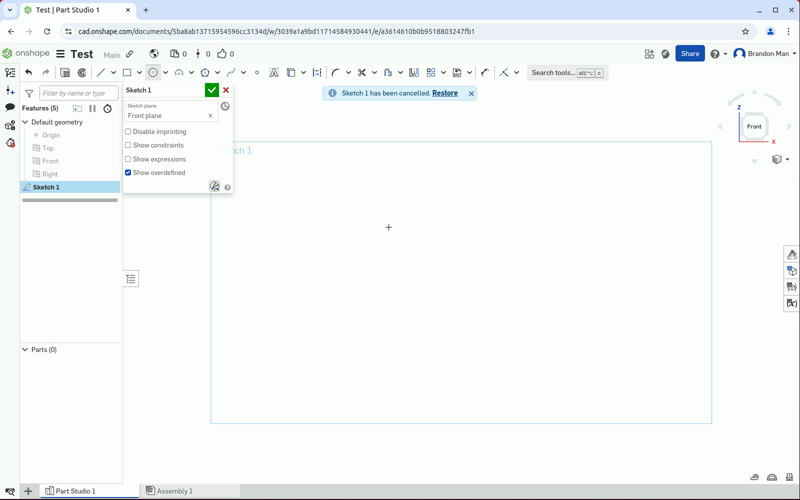
key_up(shift)
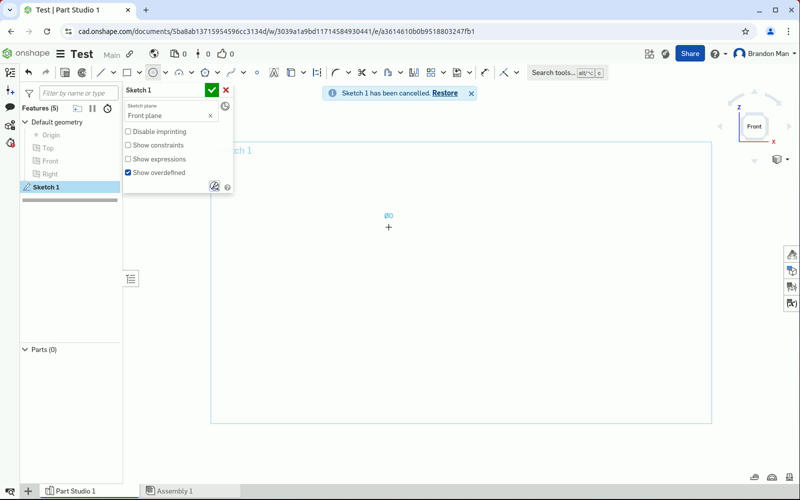
mouse_move(428, 226)
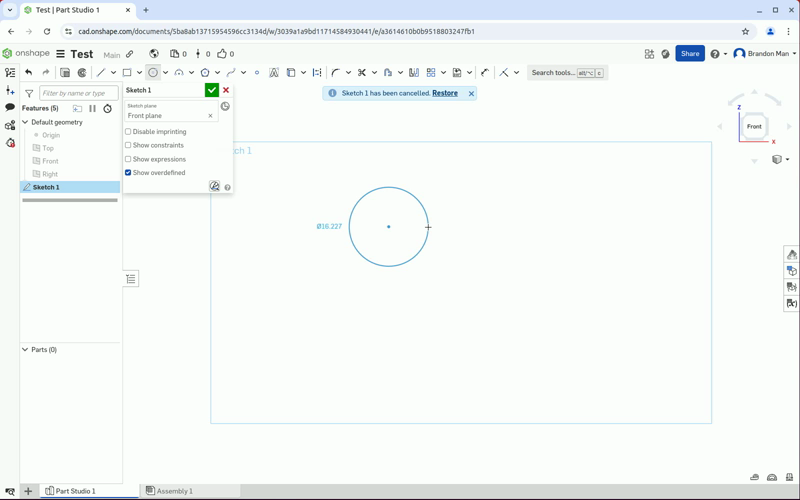
click(428, 226)
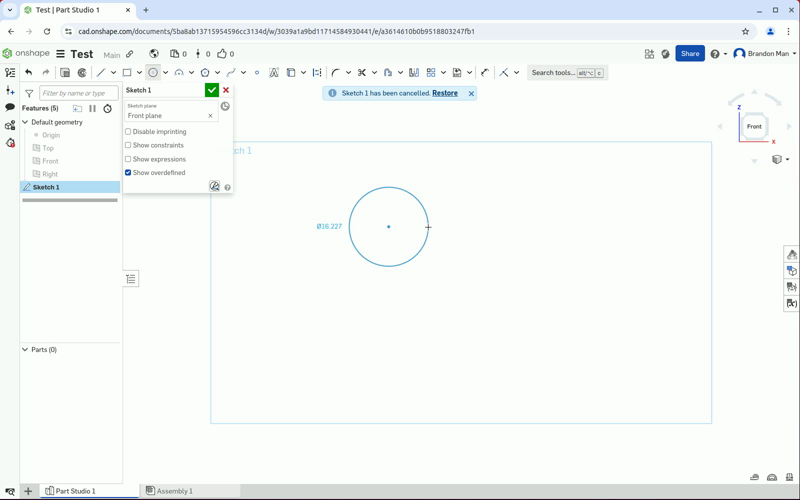
key(esc)
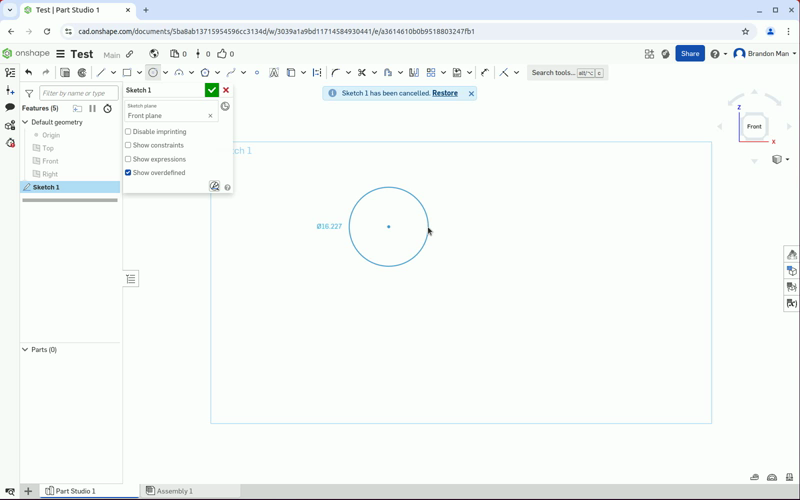
key(c)
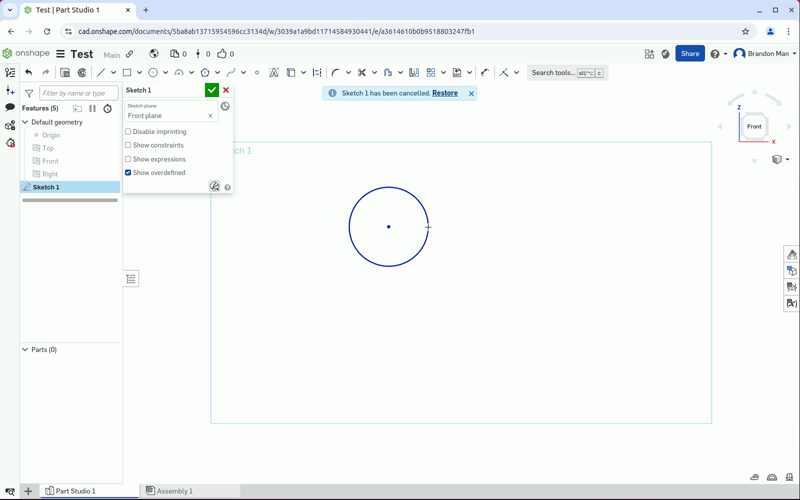
key_down(shift)
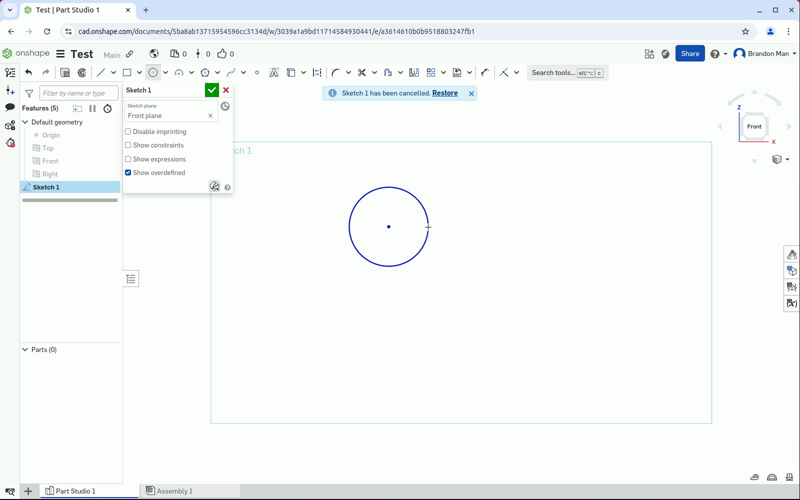
mouse_move(388, 226)
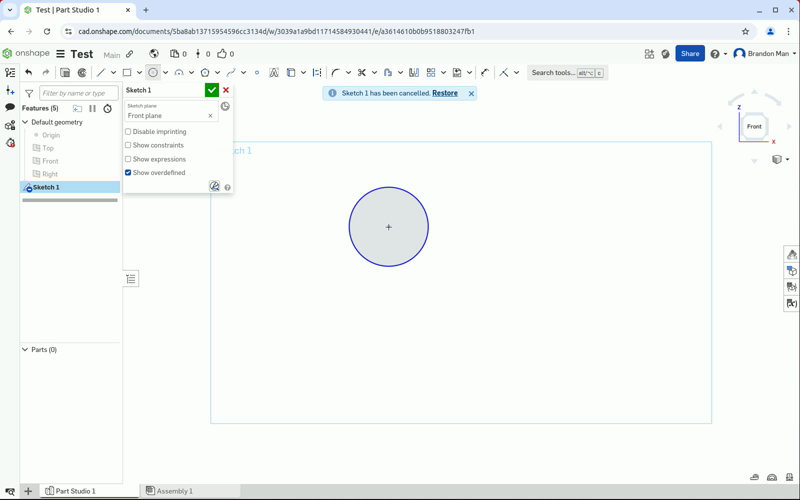
click(388, 226)
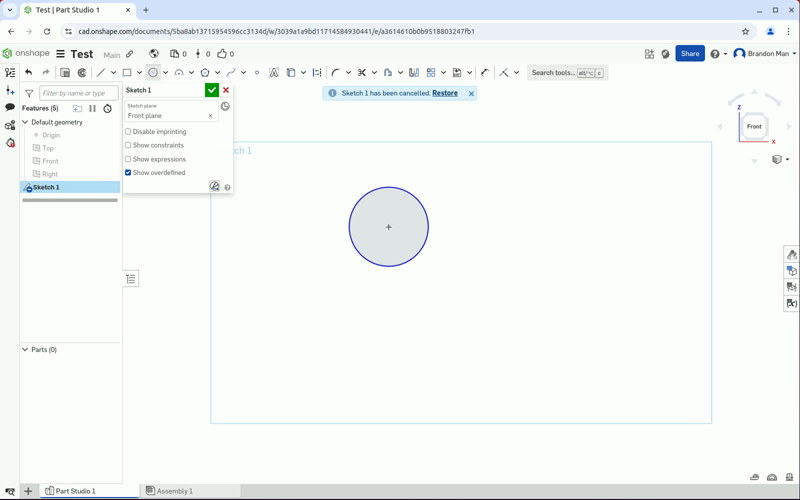
key_up(shift)
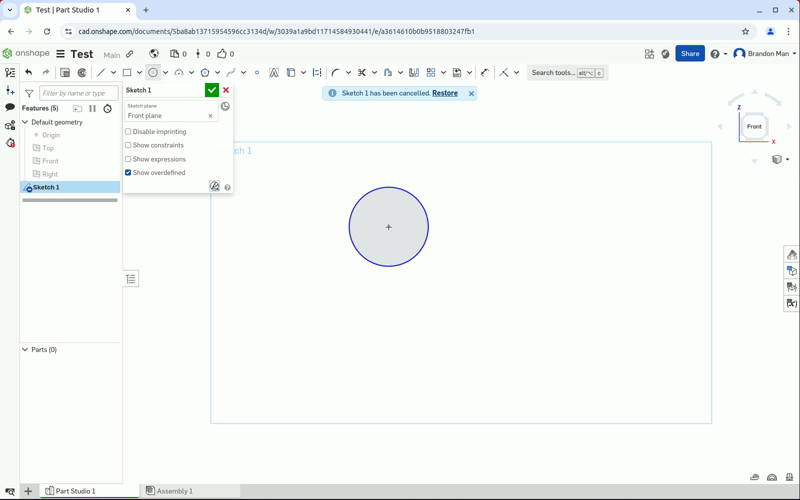
mouse_move(417, 226)
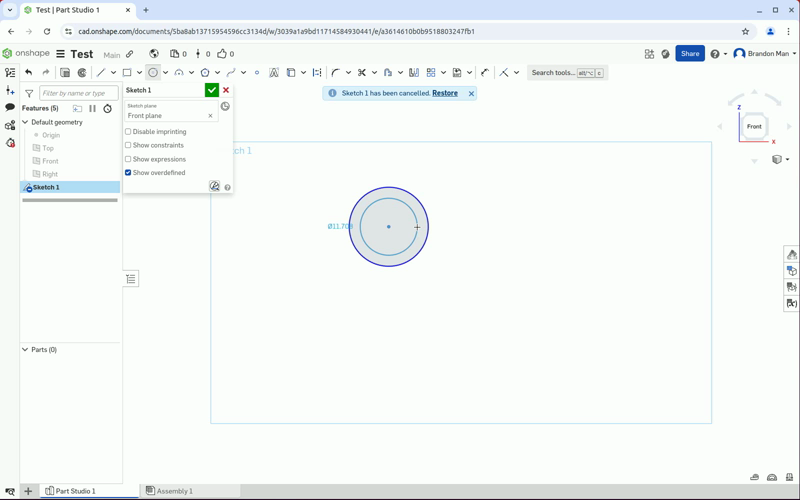
click(417, 226)
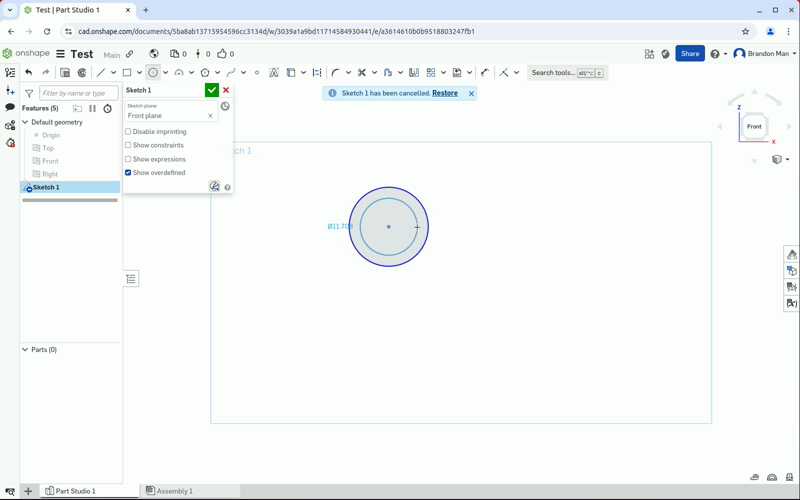
key(esc)
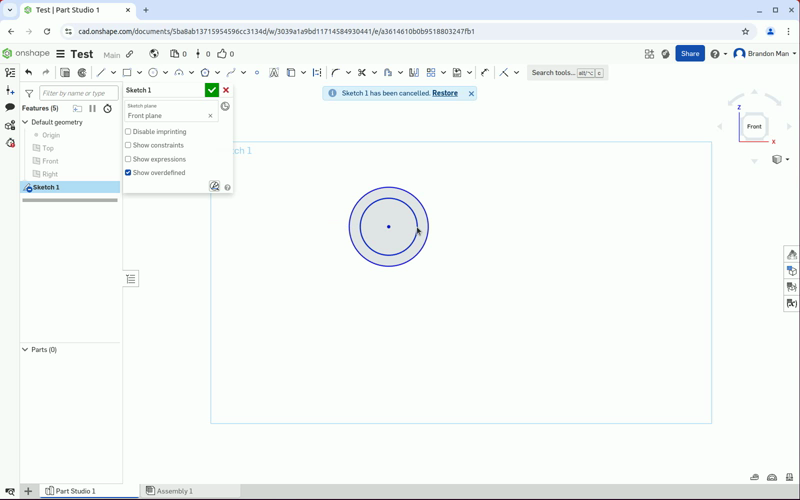
mouse_move(358, 210)
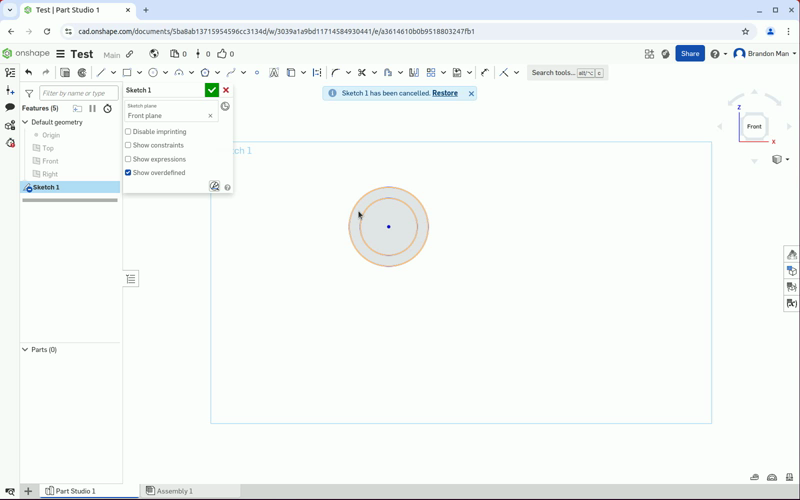
click(358, 210)
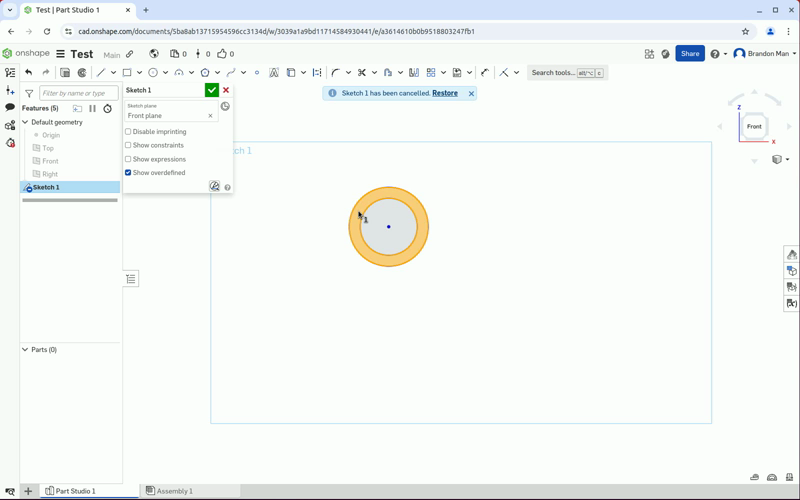
mouse_move(73, 352)
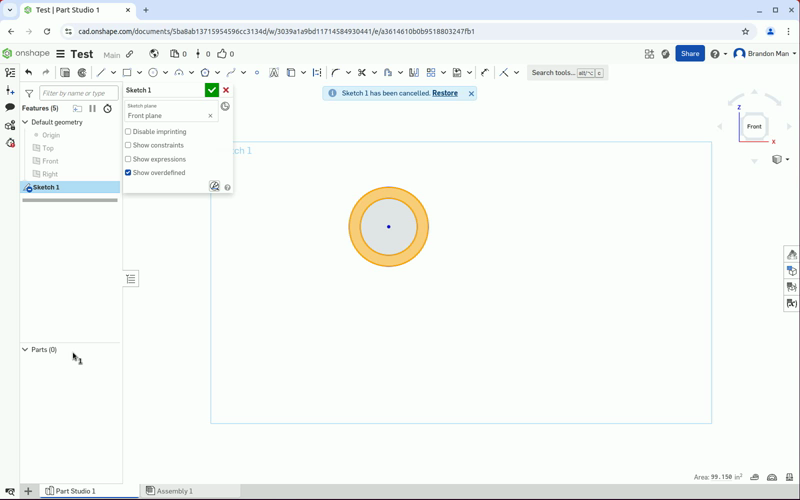
key(shift+y)
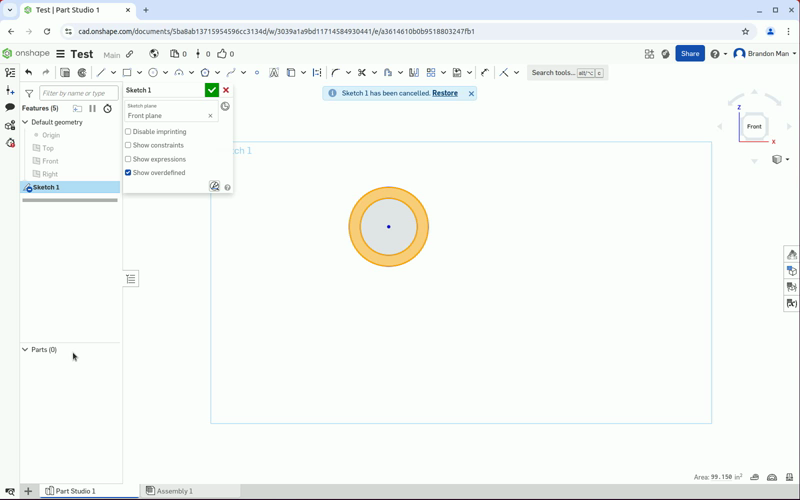
key(shift+e)
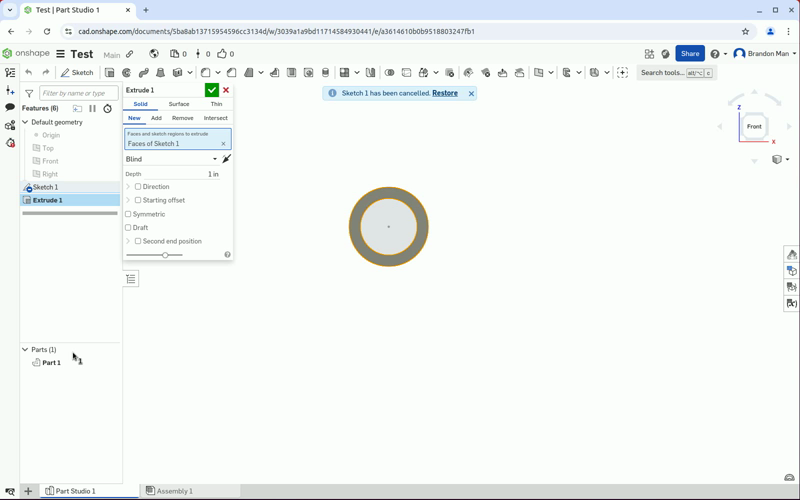
mouse_move(143, 106)
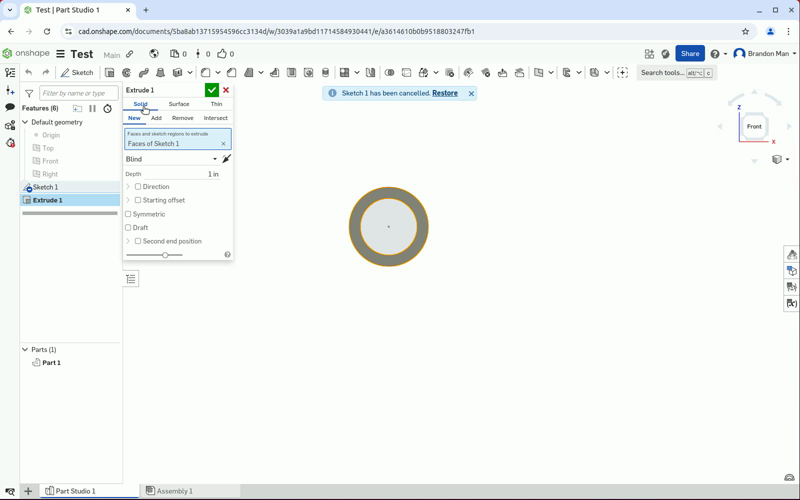
click(143, 106)
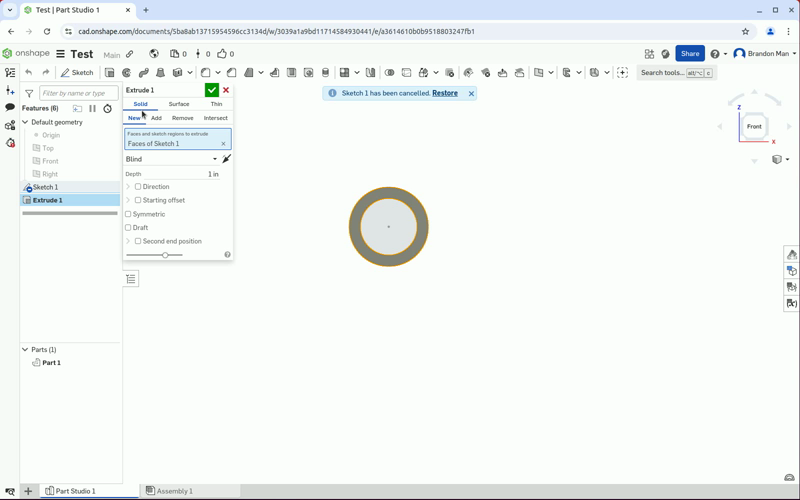
mouse_move(137, 120)
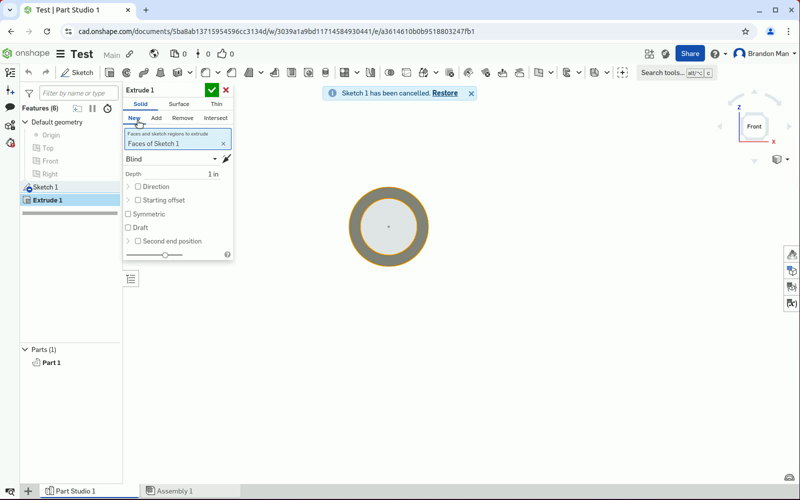
click(137, 120)
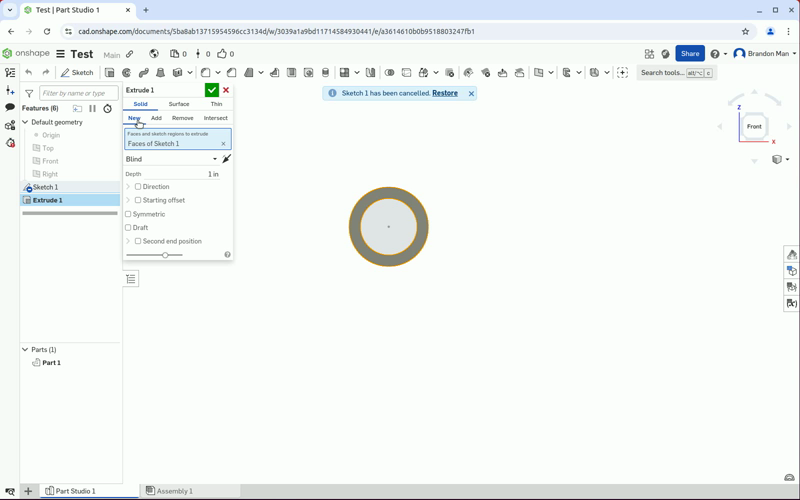
key(tab, 4)
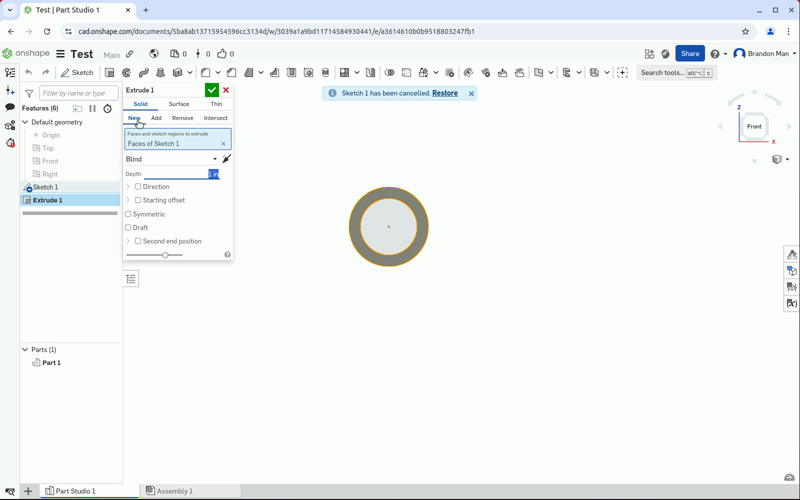
text(38.514)
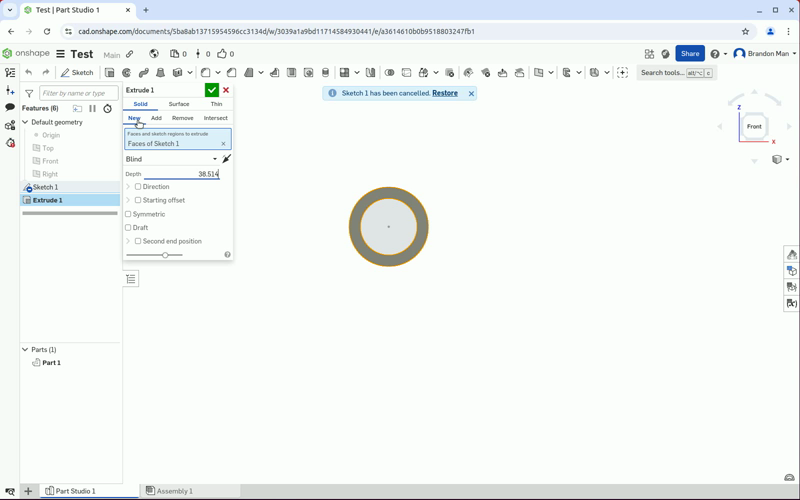
key(tab, 3)
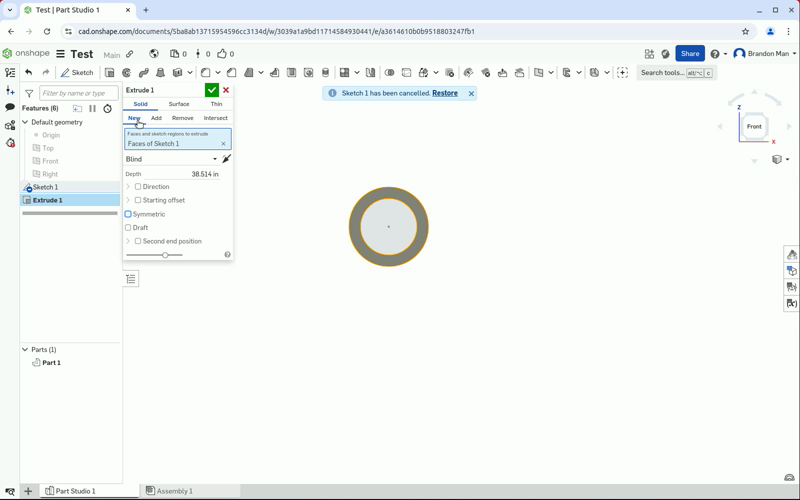
key(space)
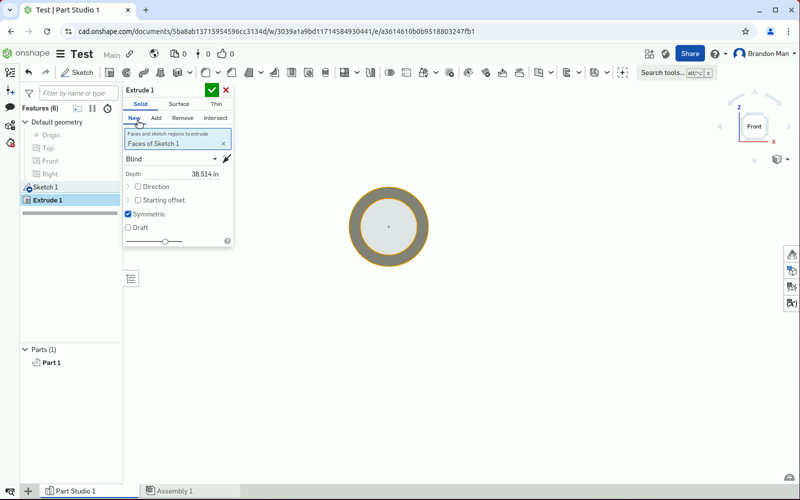
key(enter)
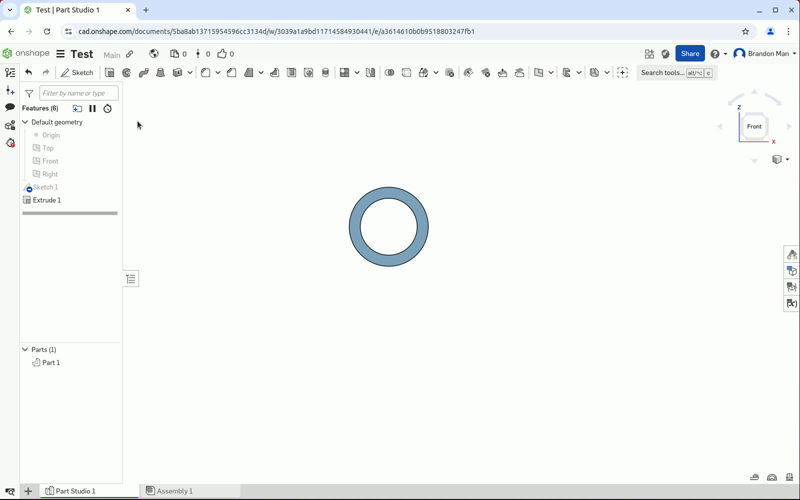
key(shift+h)
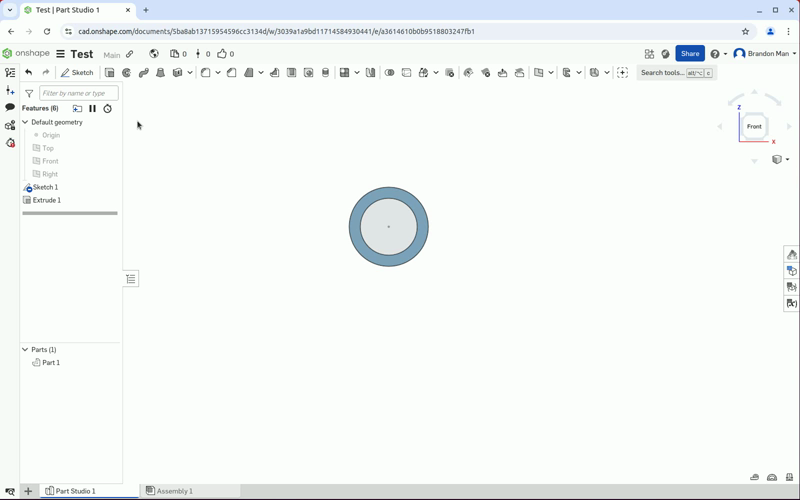
key(shift+h)
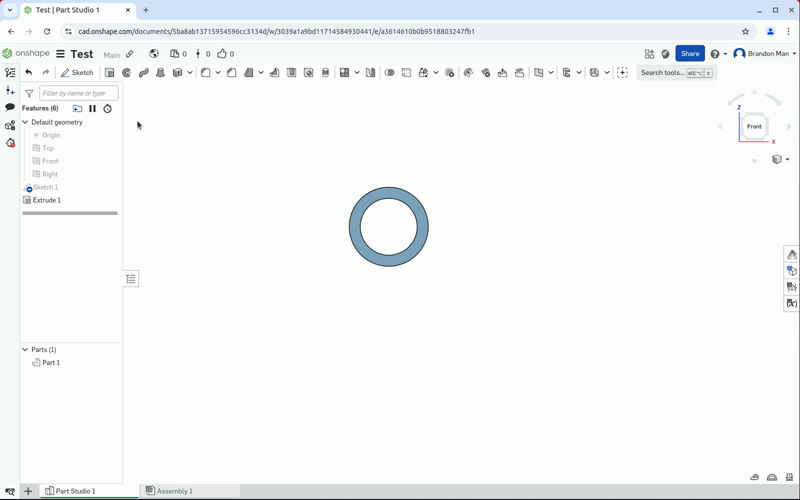
mouse_move(73, 189)
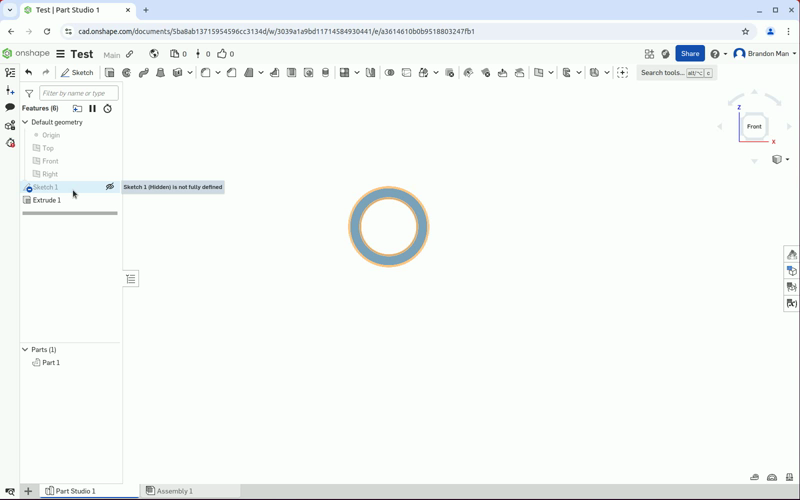
click(73, 189)
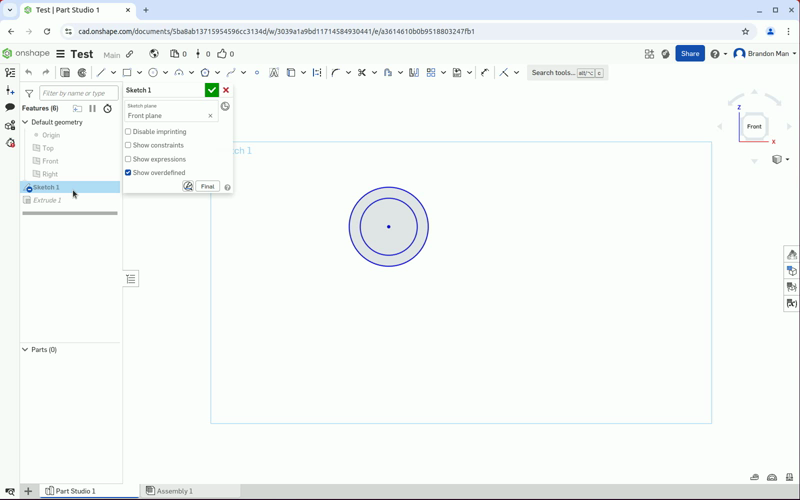
mouse_move(229, 92)
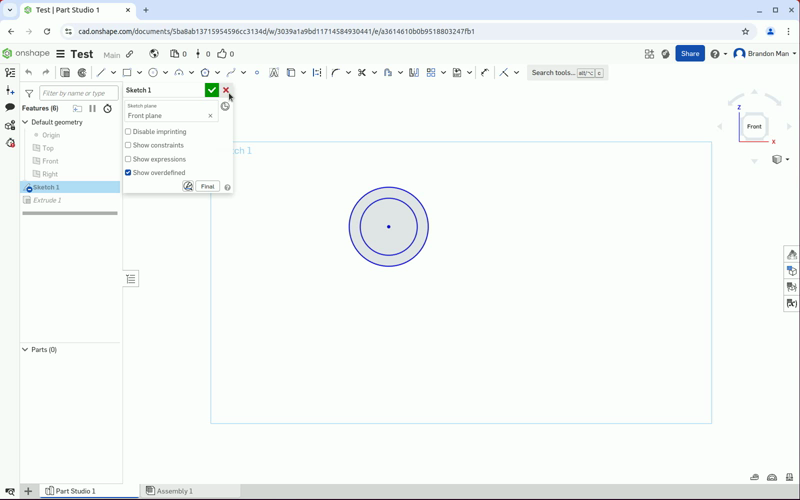
click(229, 92)
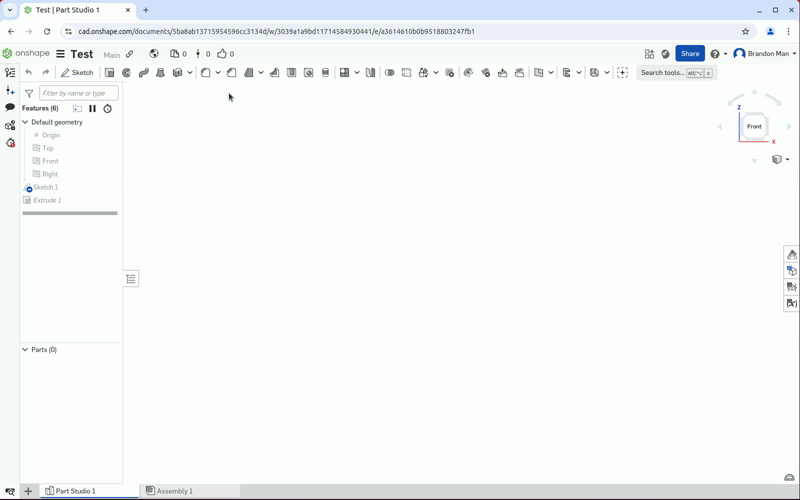
mouse_move(73, 352)
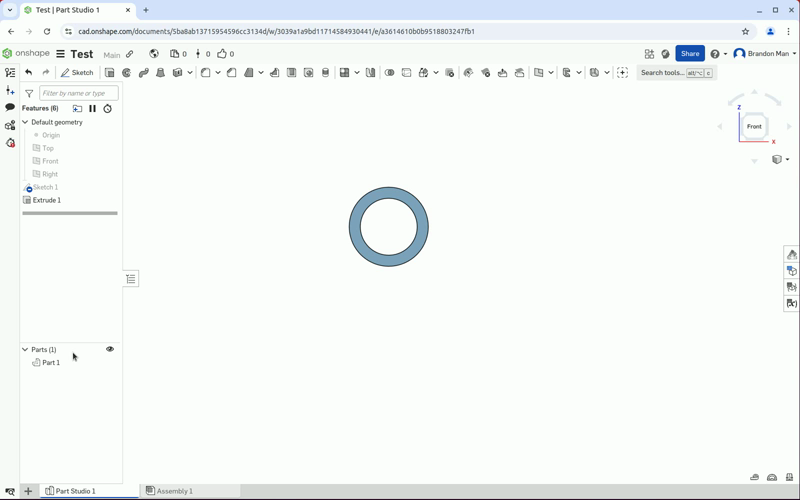
key(y)
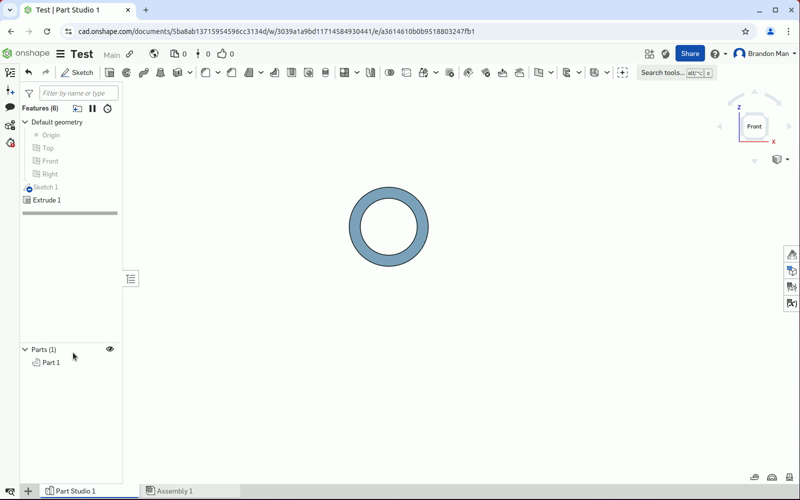
key(shift+p)
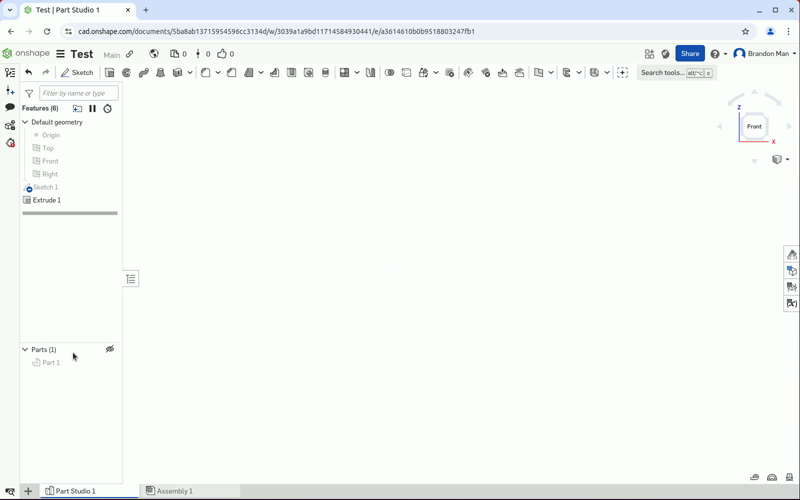
key(space)
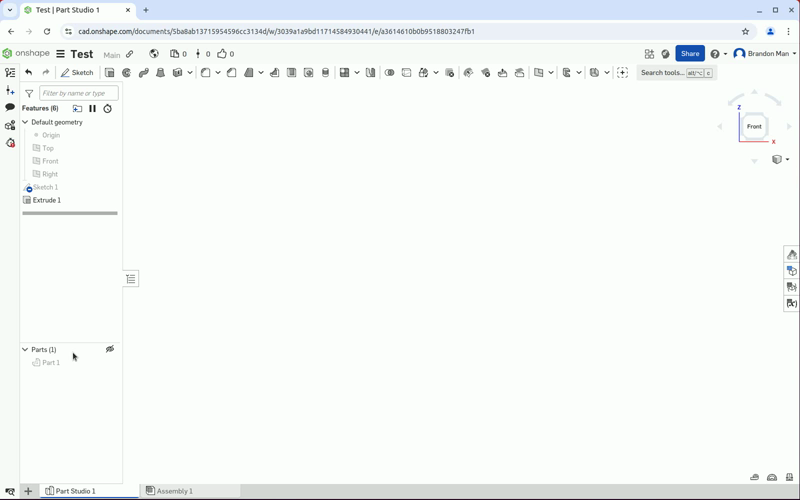
key_down(shift)
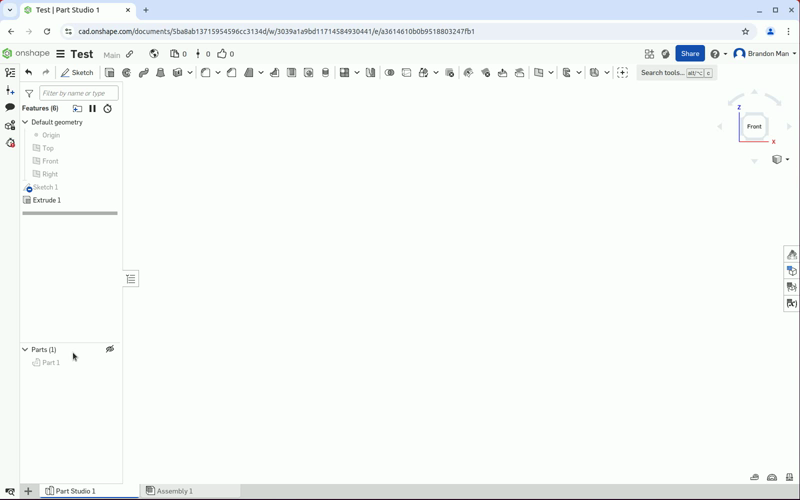
key(down)
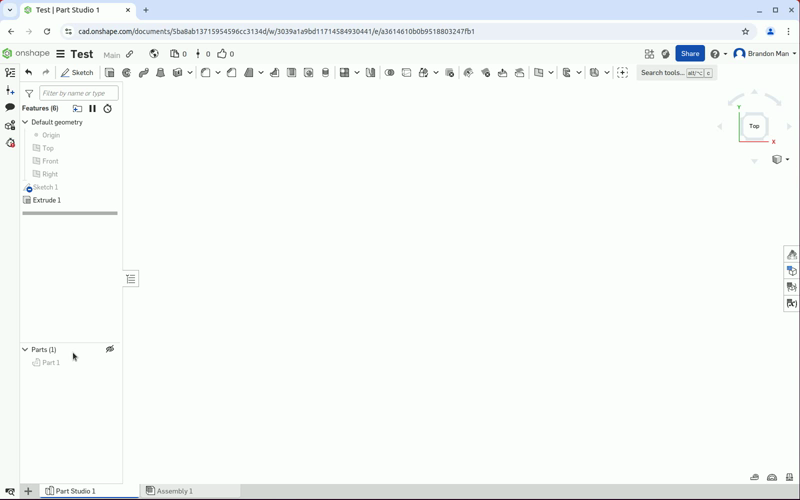
key_up(shift)
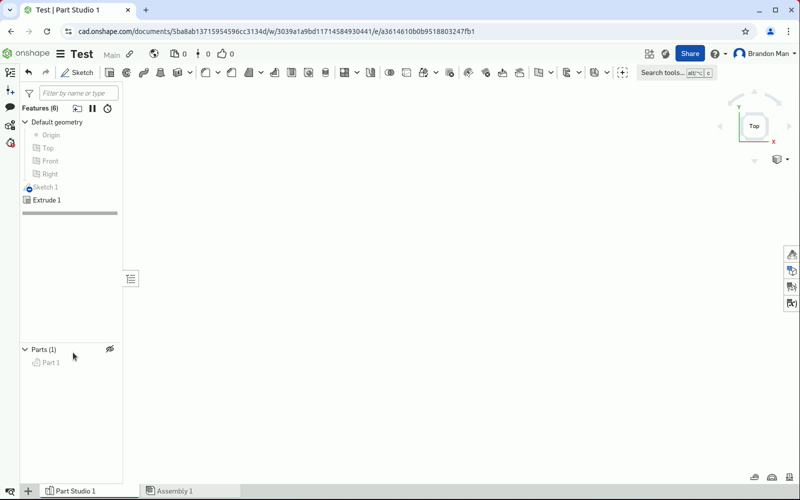
mouse_move(73, 352)
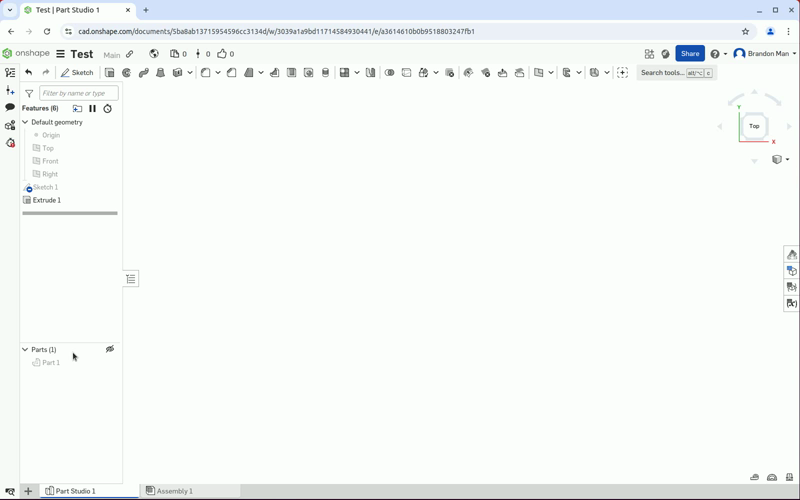
key(shift+y)
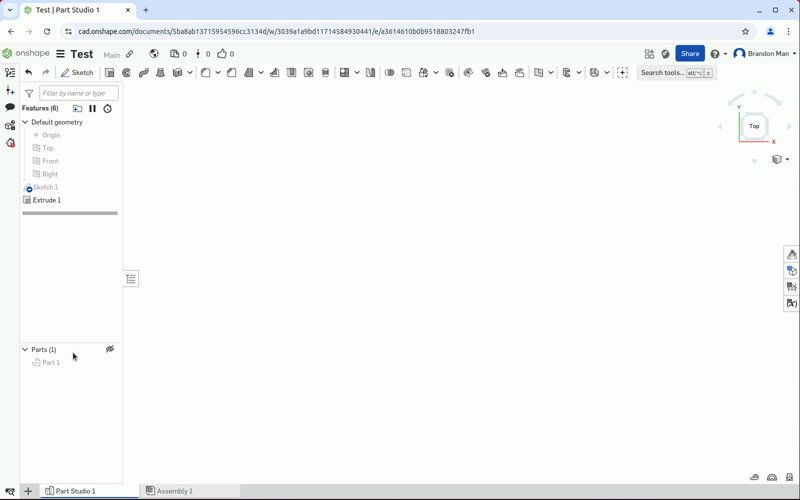
key(shift+s)
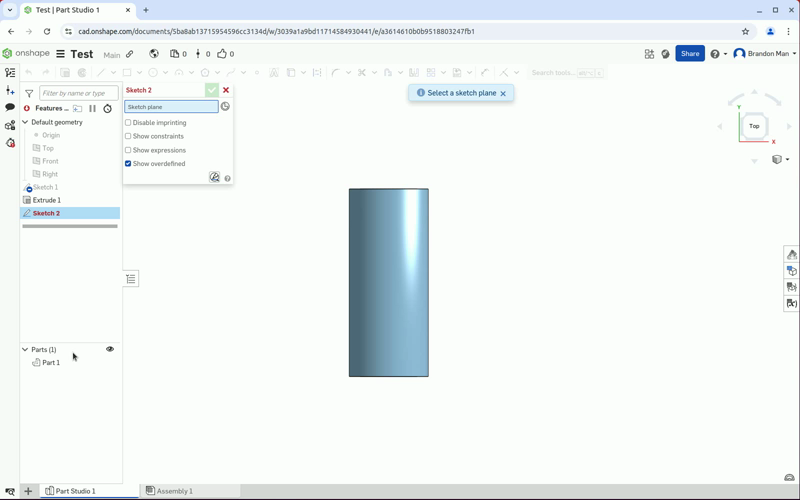
mouse_move(73, 150)
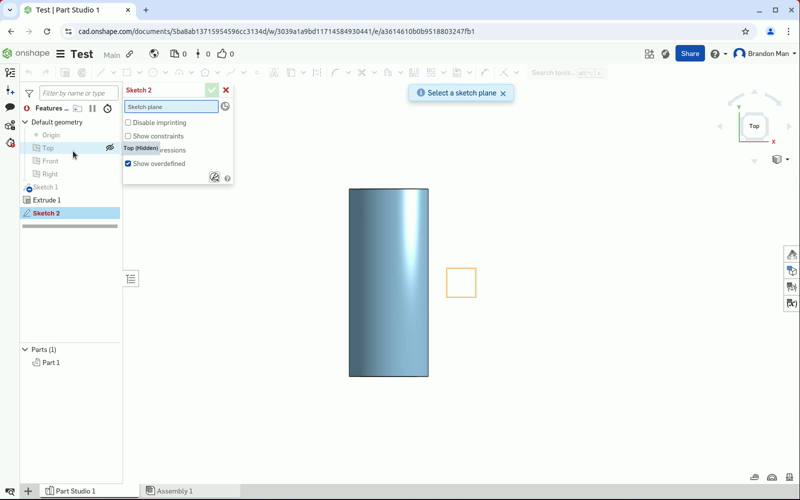
click(73, 150)
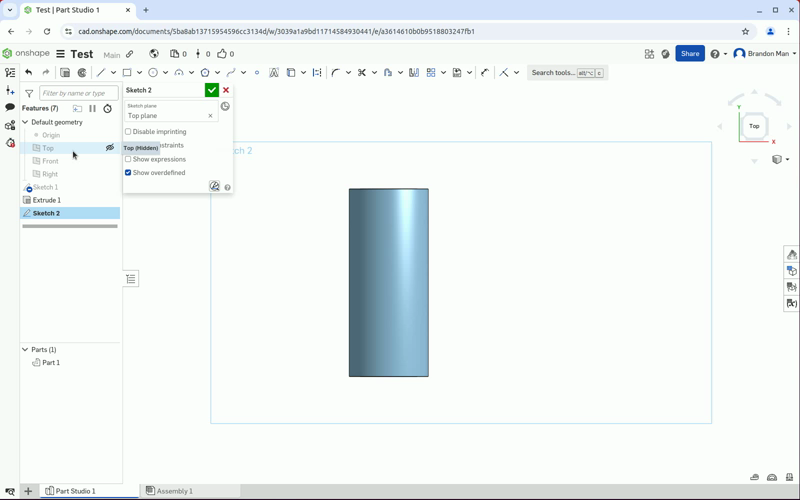
mouse_move(73, 352)
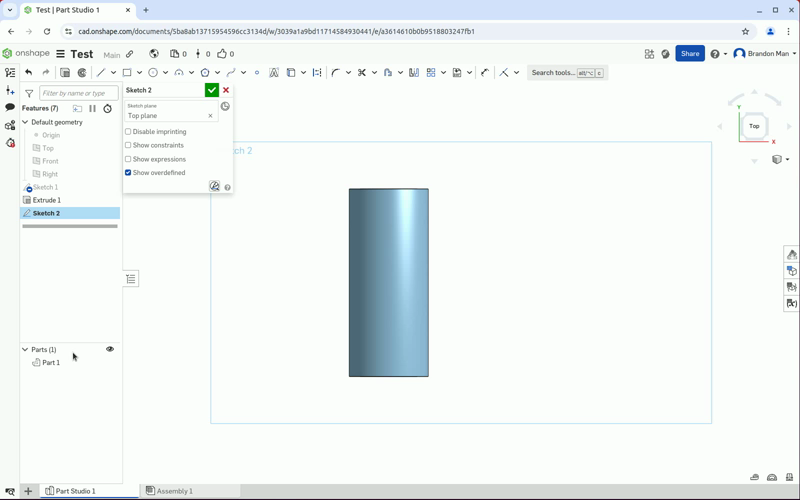
key(y)
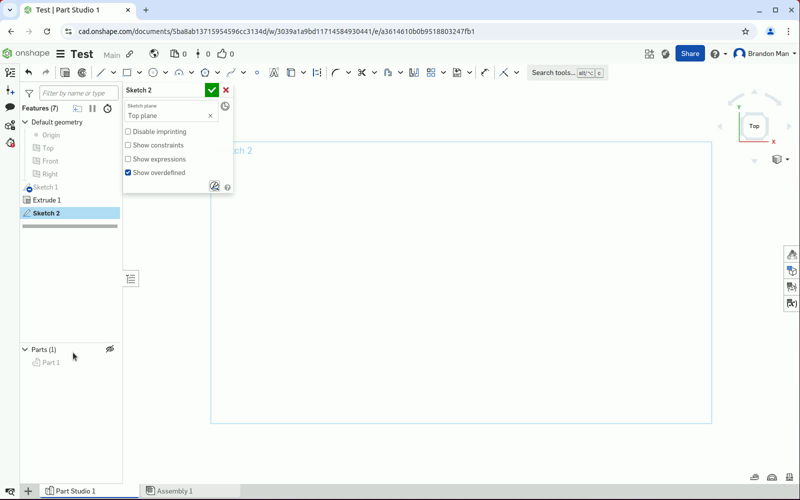
key(l)
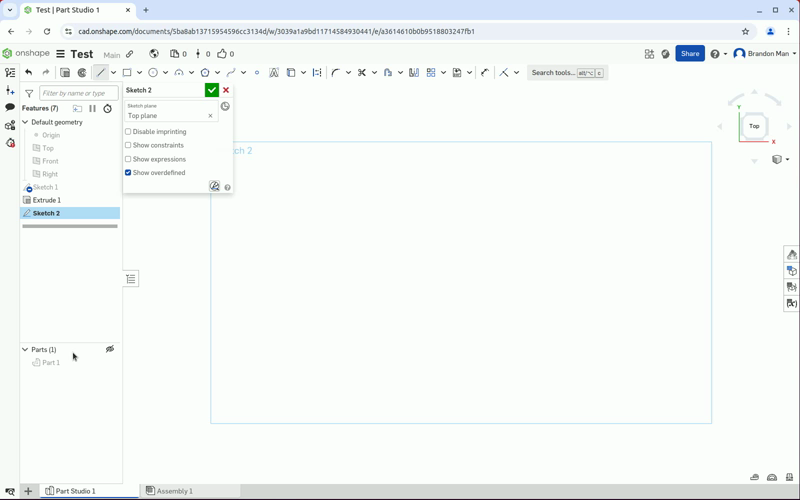
key_down(shift)
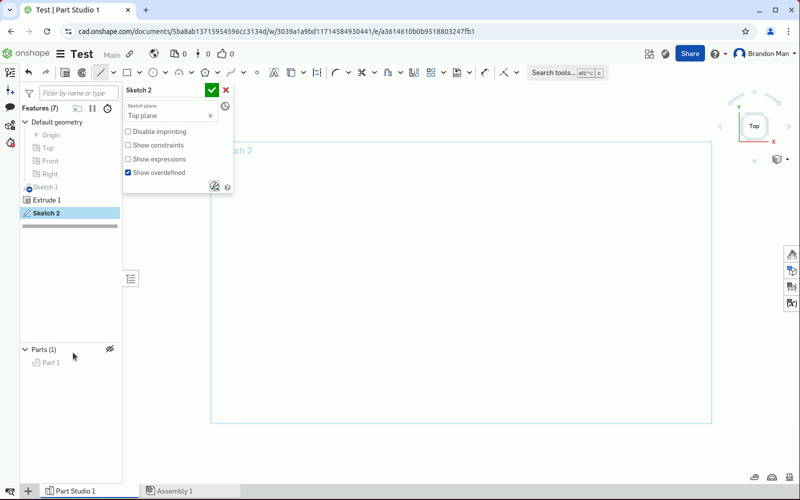
mouse_move(317, 408)
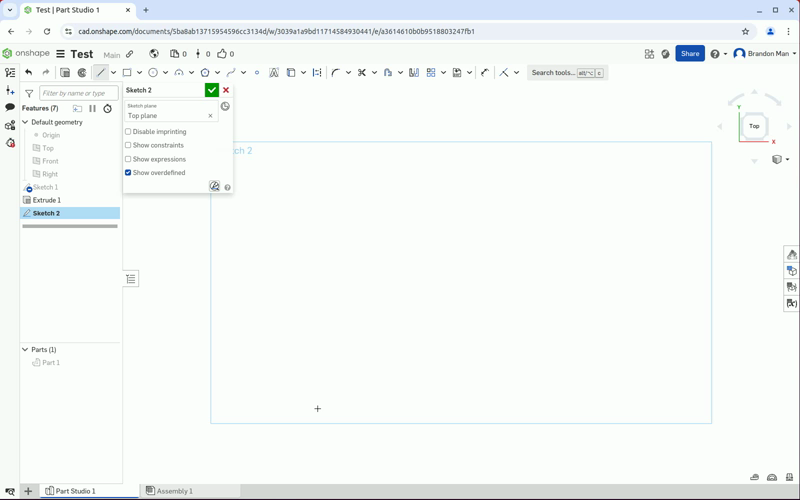
click(317, 408)
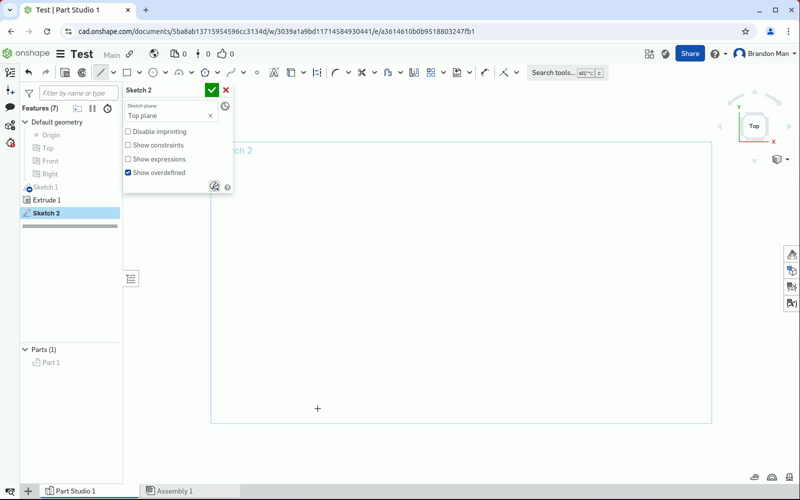
key_up(shift)
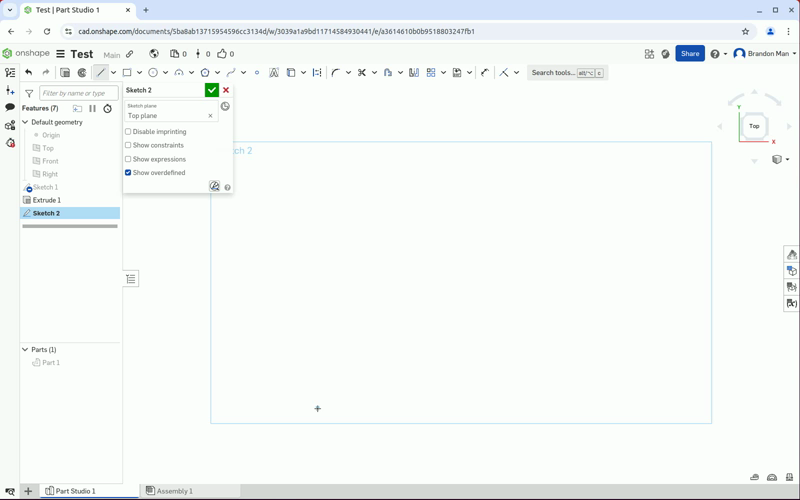
key_down(shift)
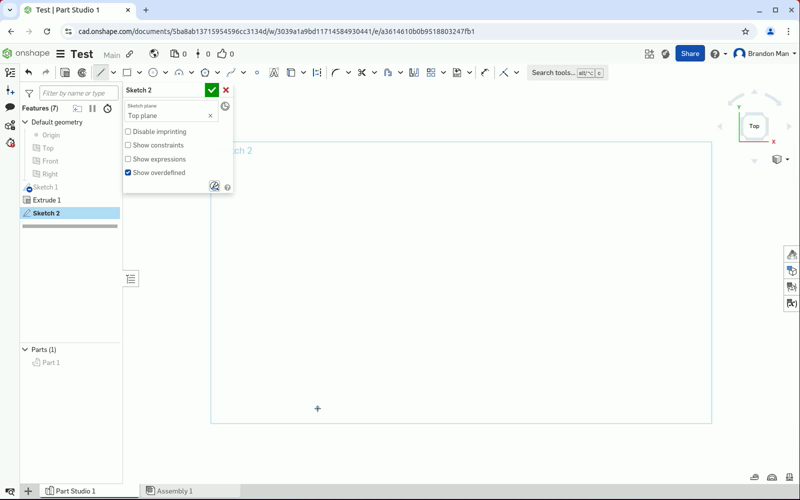
mouse_move(460, 408)
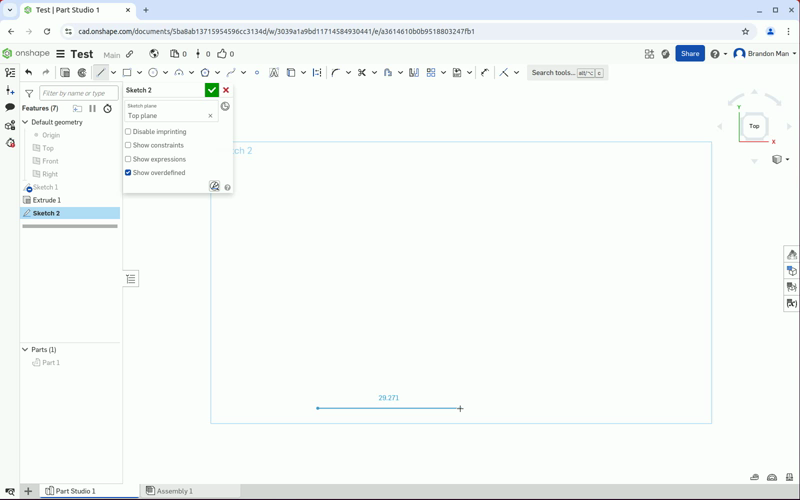
click(460, 408)
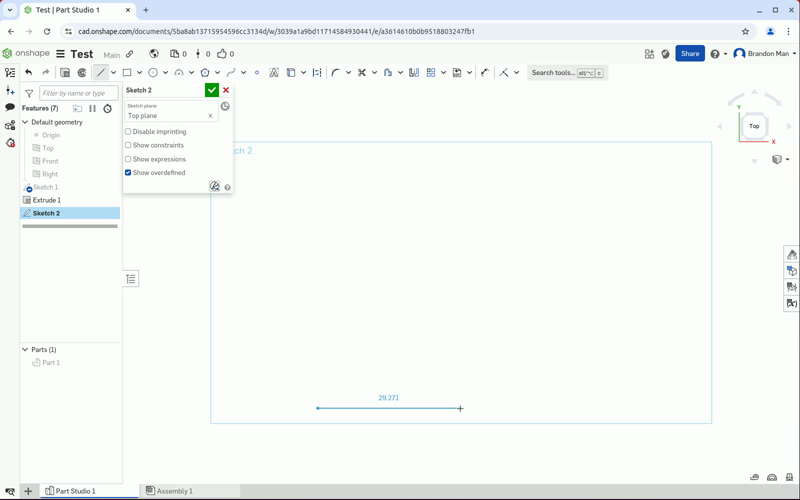
key_up(shift)
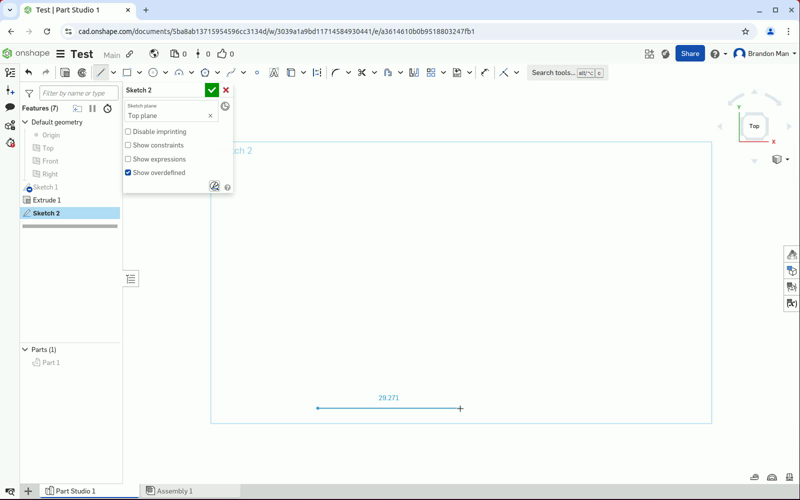
key_down(shift)
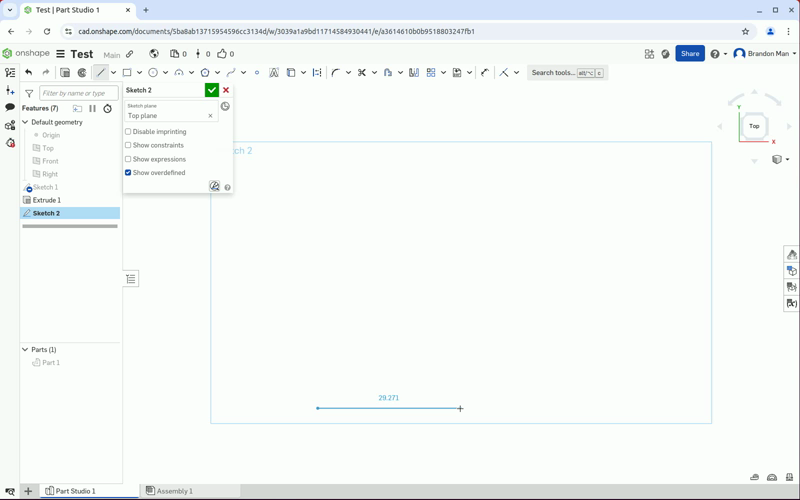
mouse_move(317, 279)
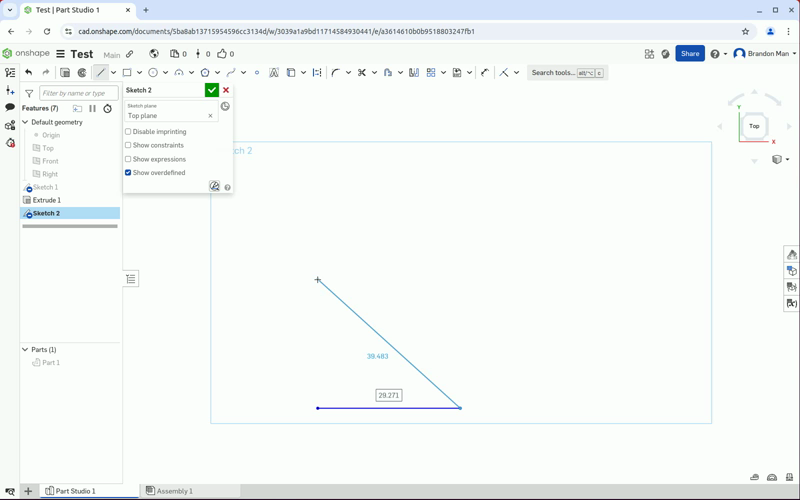
click(317, 279)
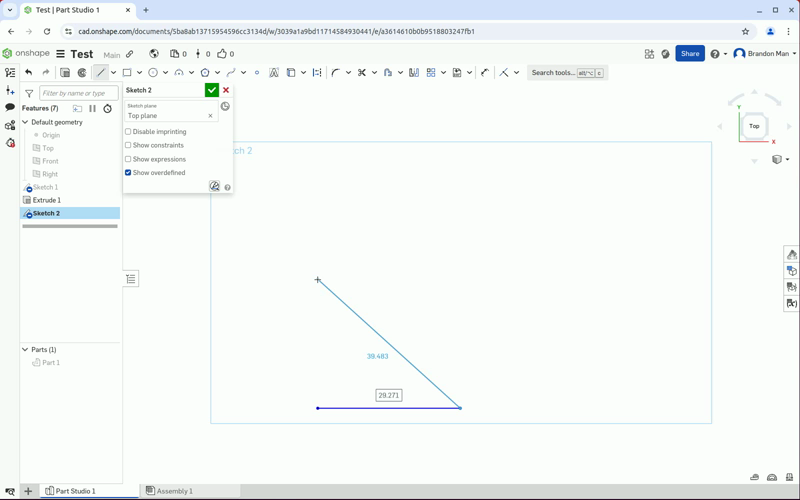
key_up(shift)
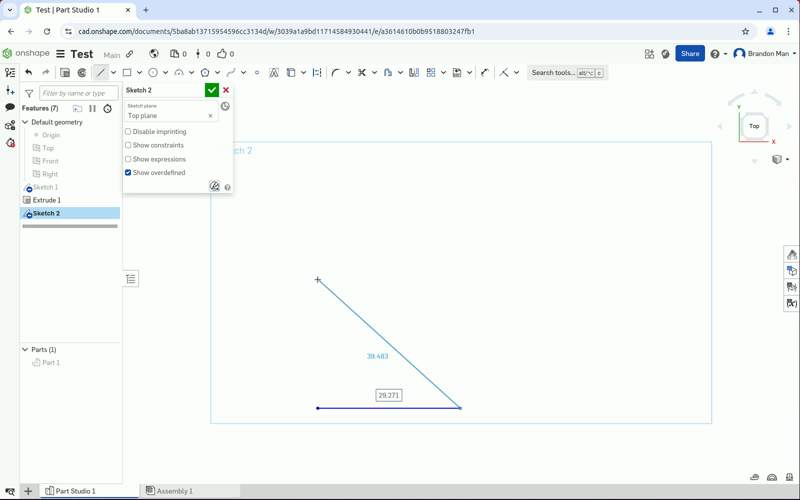
key_down(shift)
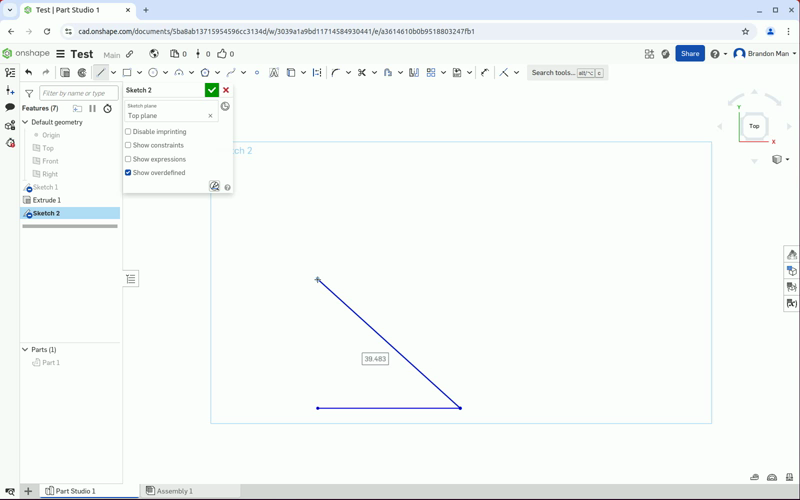
mouse_move(317, 408)
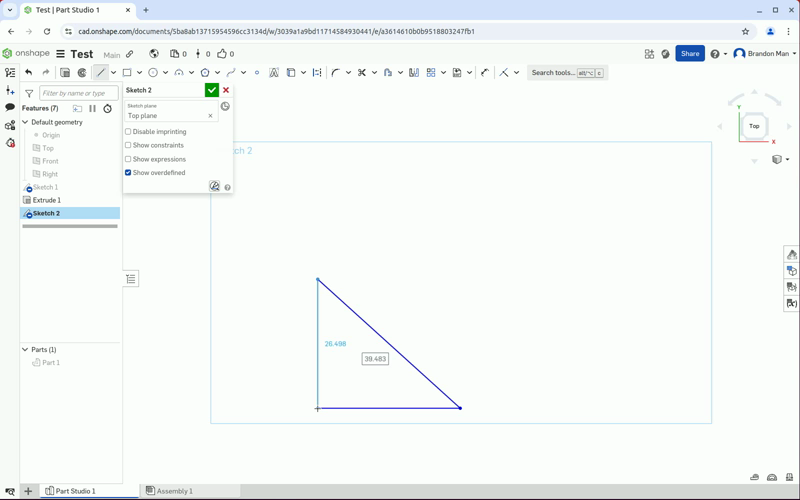
key_up(shift)
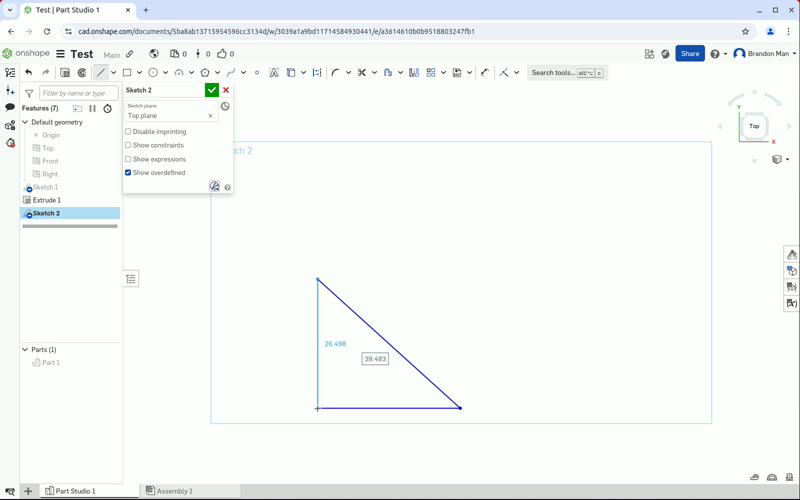
click(317, 408)
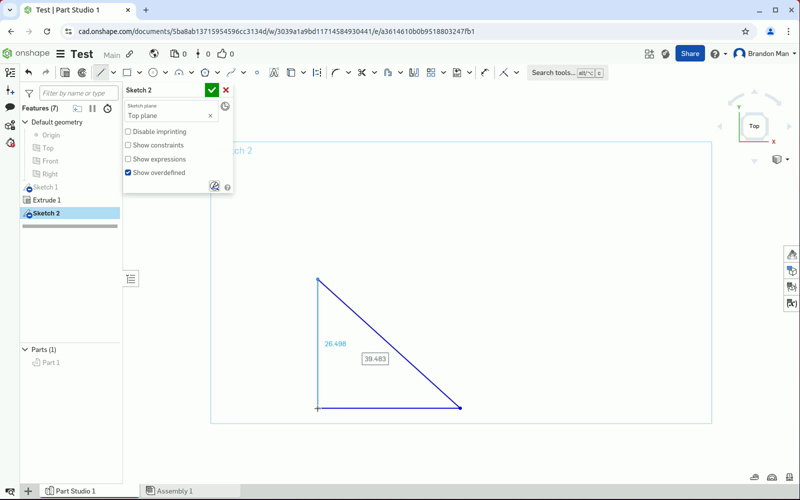
key(esc)
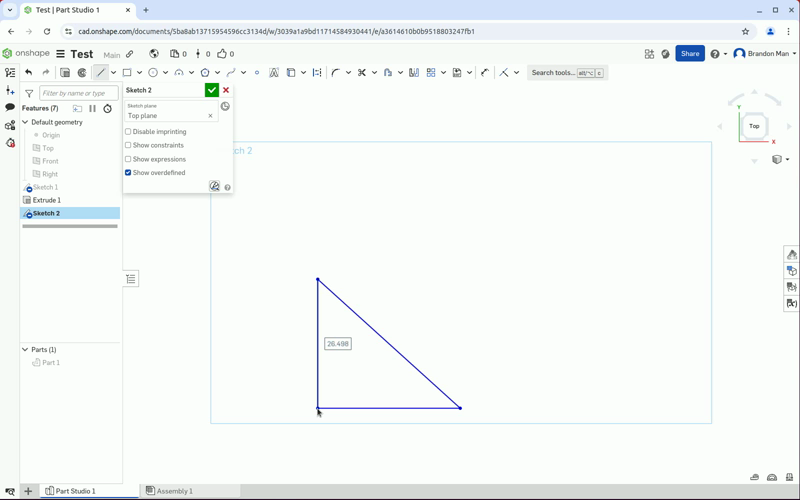
mouse_move(342, 383)
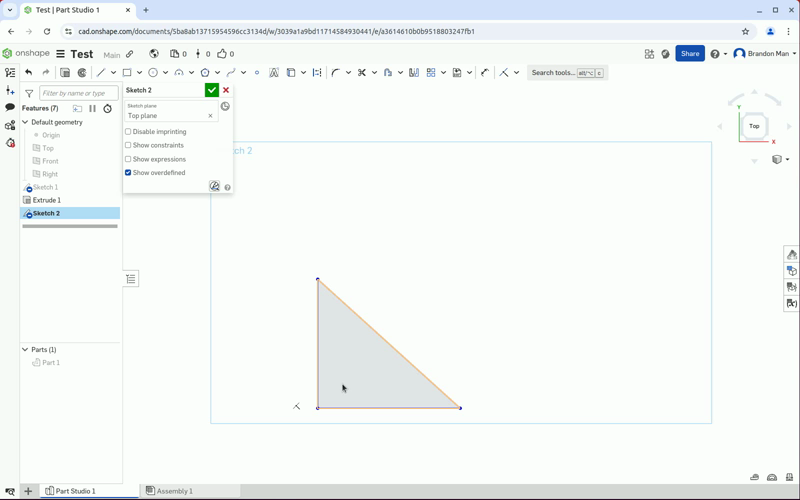
click(342, 383)
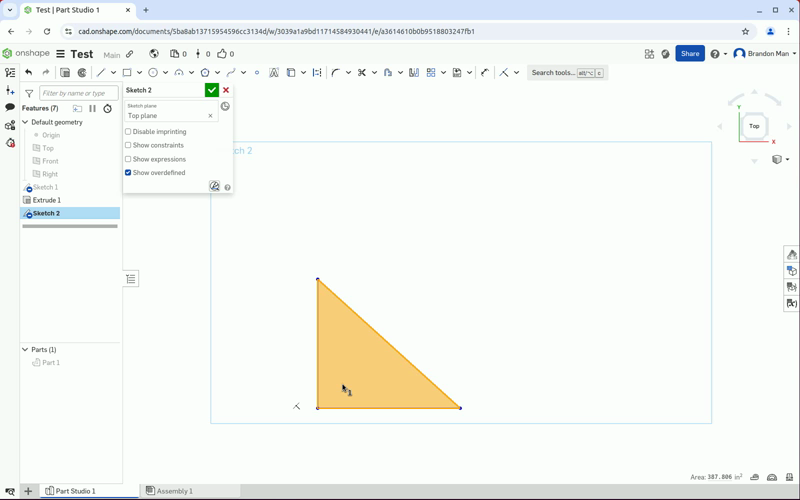
mouse_move(73, 352)
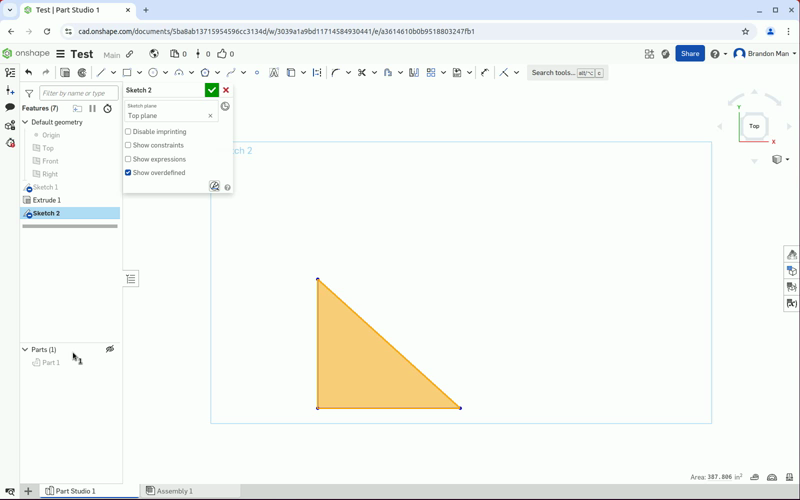
key(shift+y)
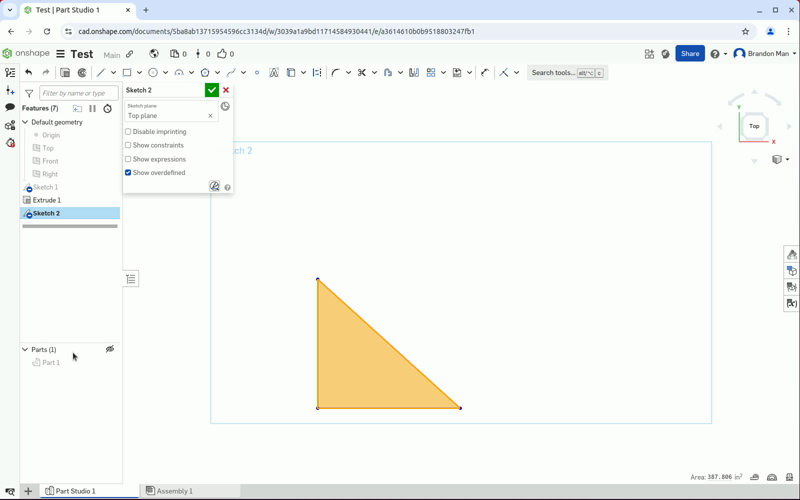
key(shift+e)
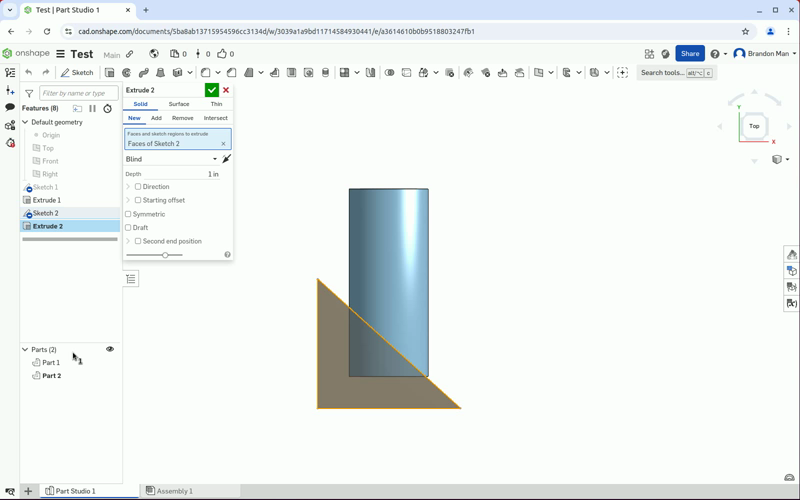
mouse_move(143, 106)
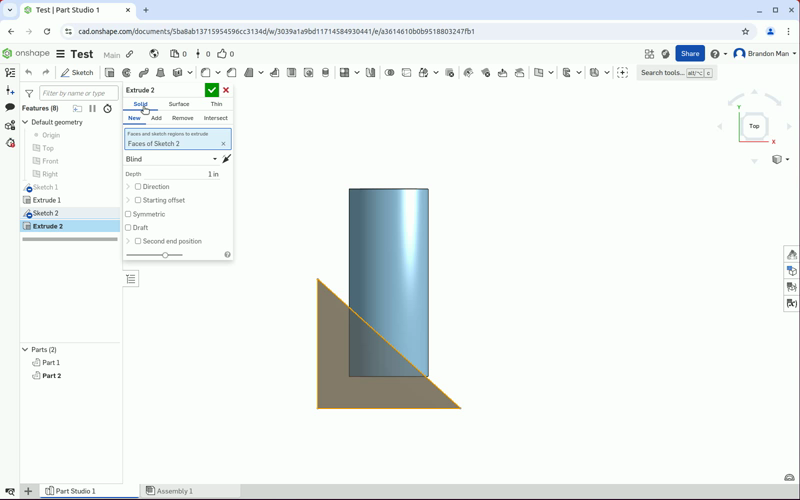
click(143, 106)
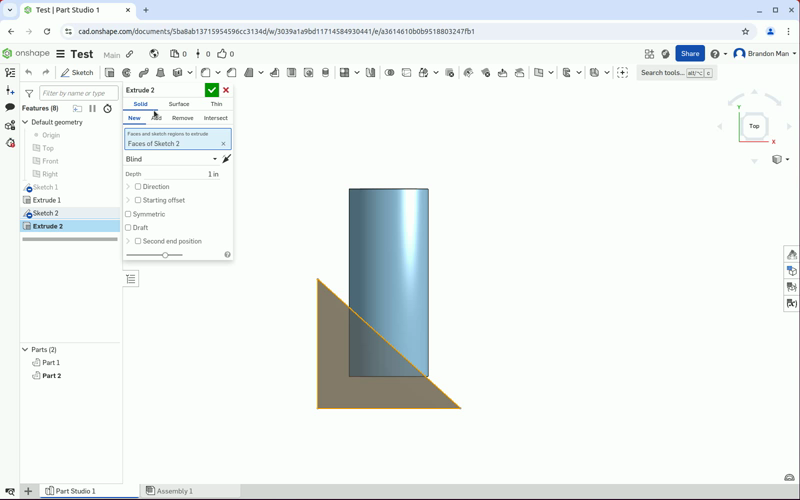
mouse_move(186, 120)
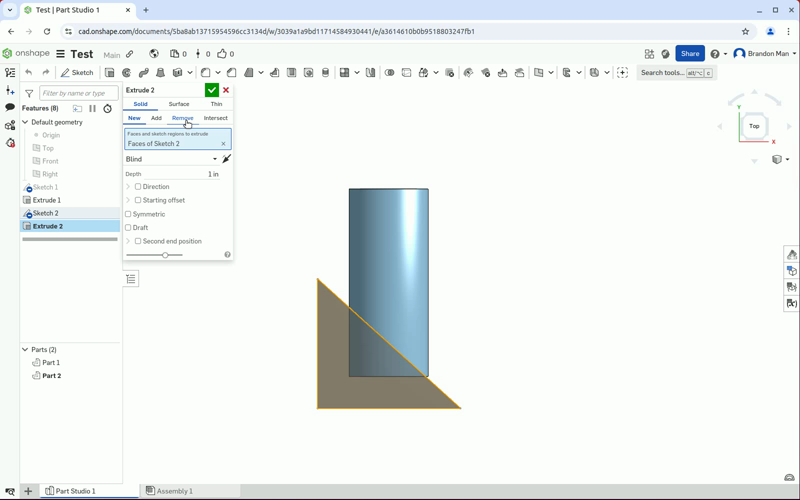
click(186, 120)
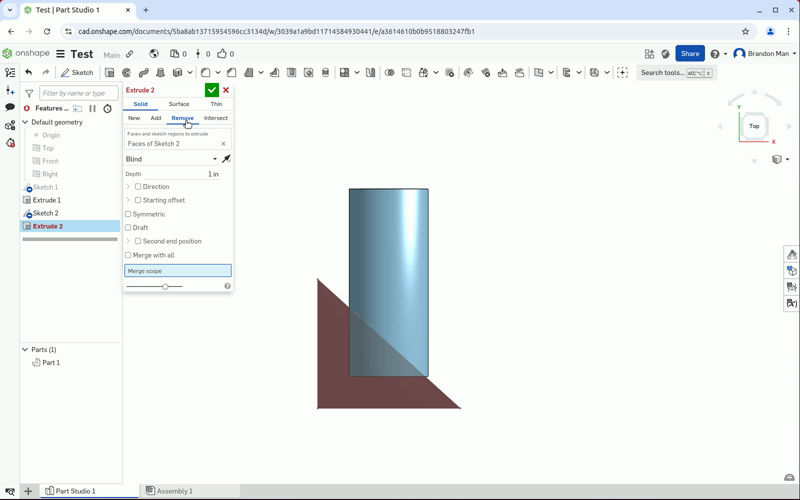
key(tab, 4)
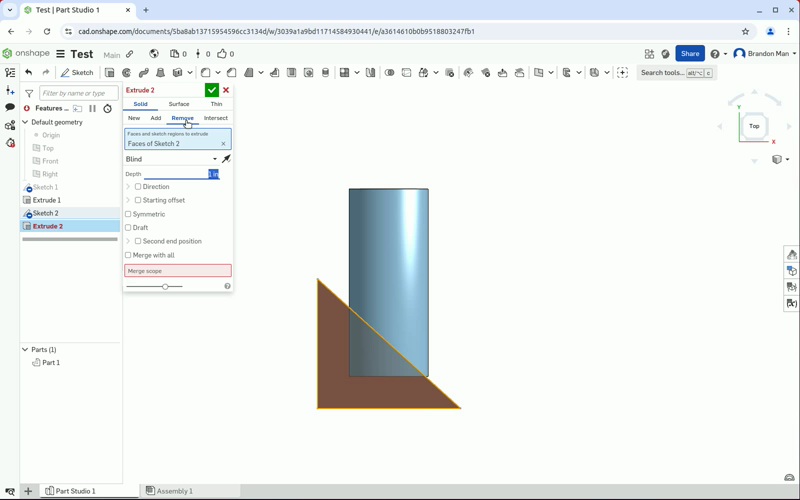
text(-22.386)
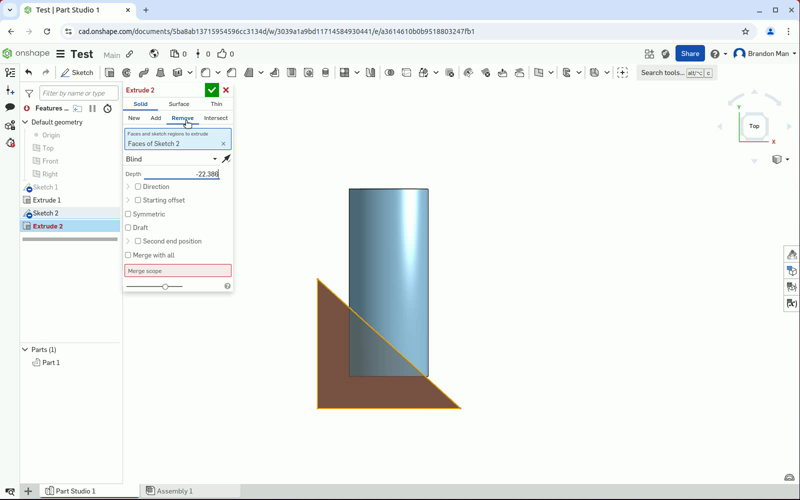
key(tab, 6)
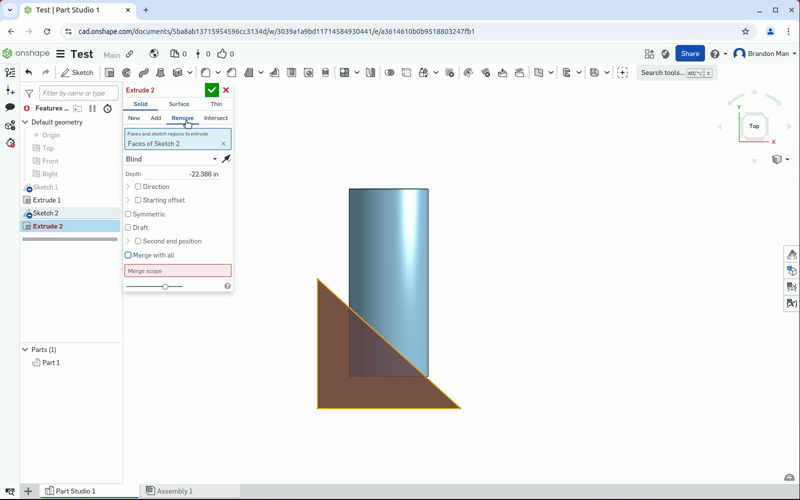
key(space)
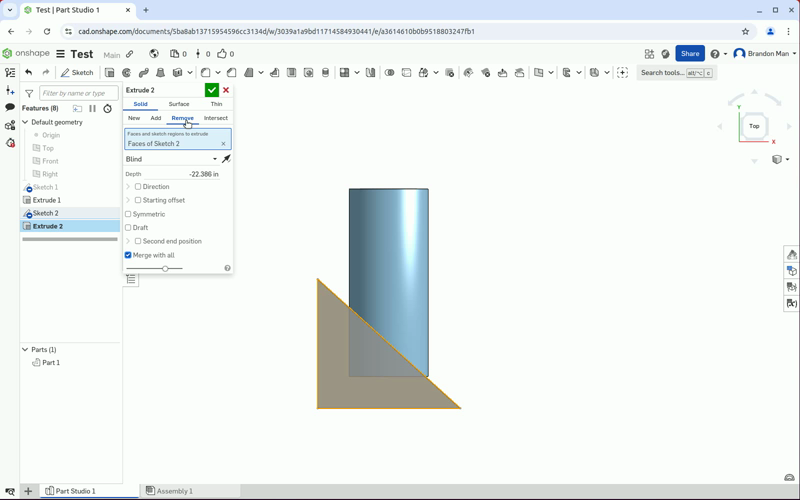
key(enter)
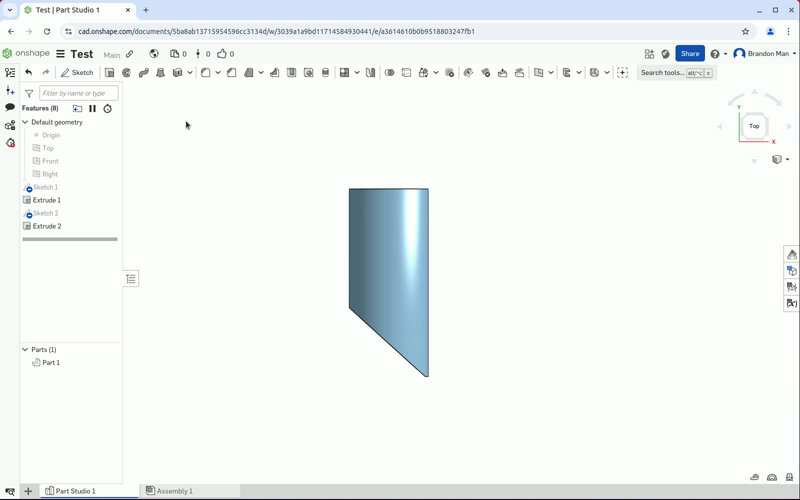
key(shift+h)
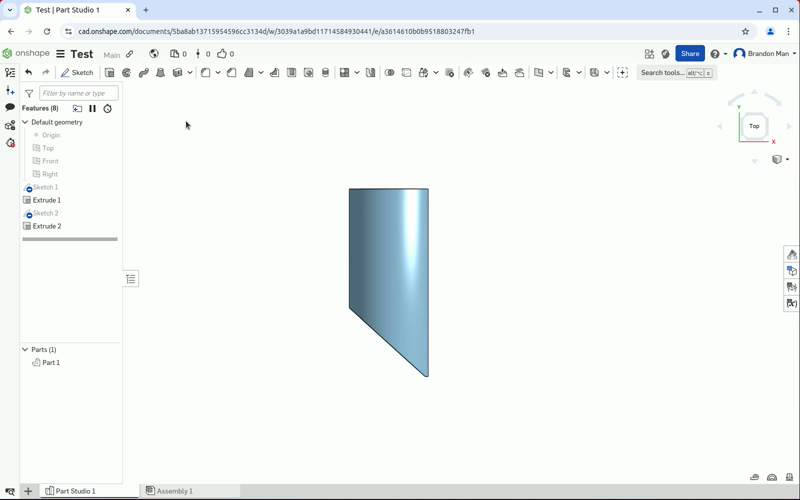
key(shift+h)
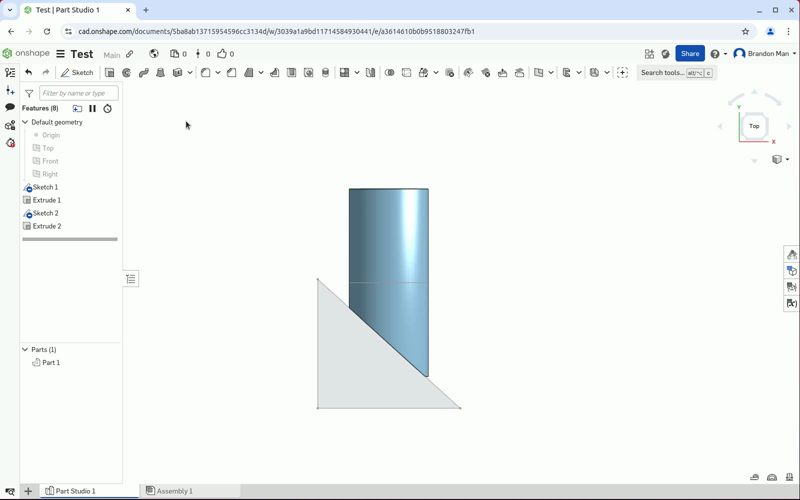
key(shift+7)
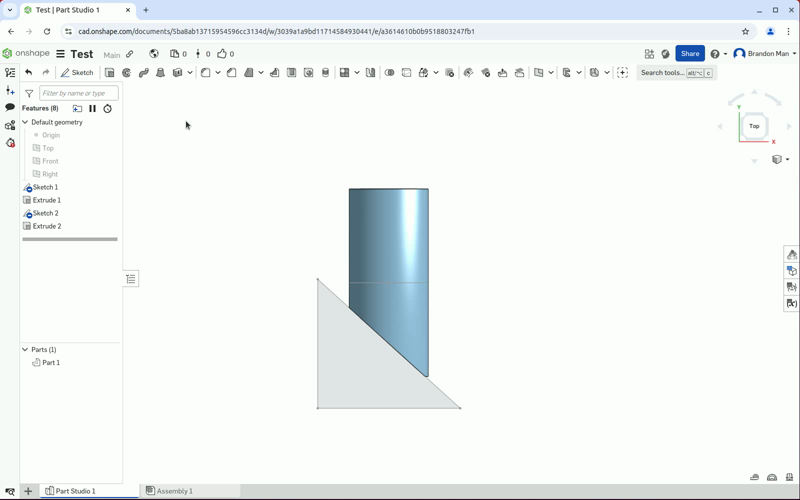
key(up, 3)
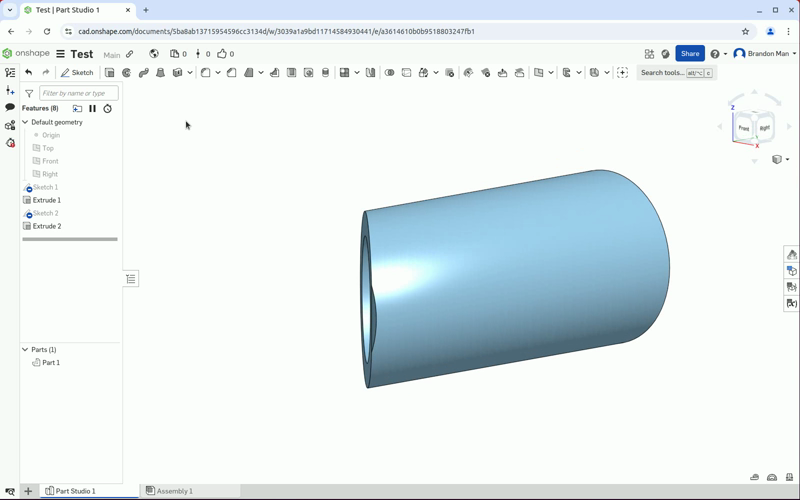
key(left, 3)
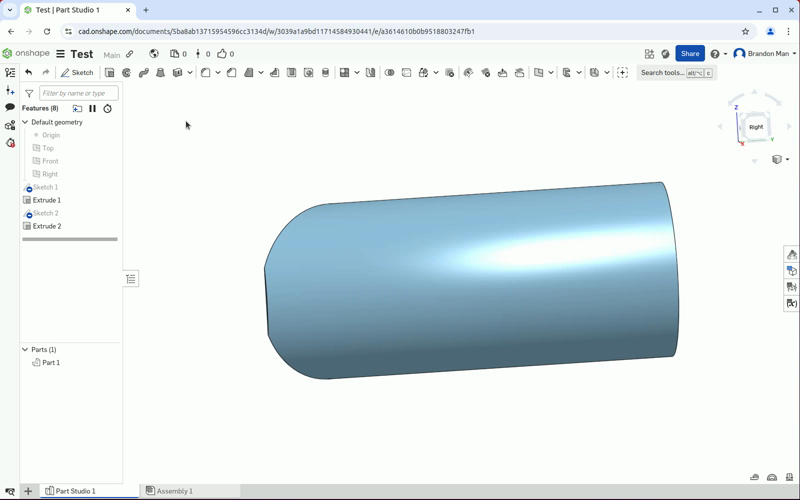
key(right, 3)
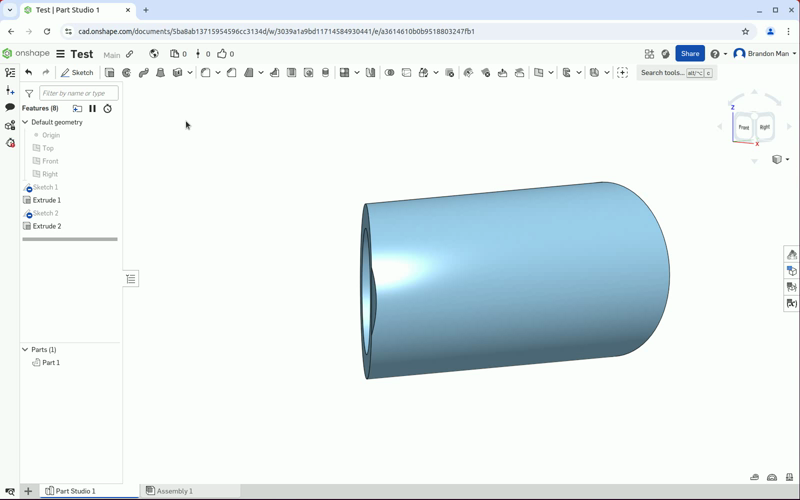
key(down, 3)
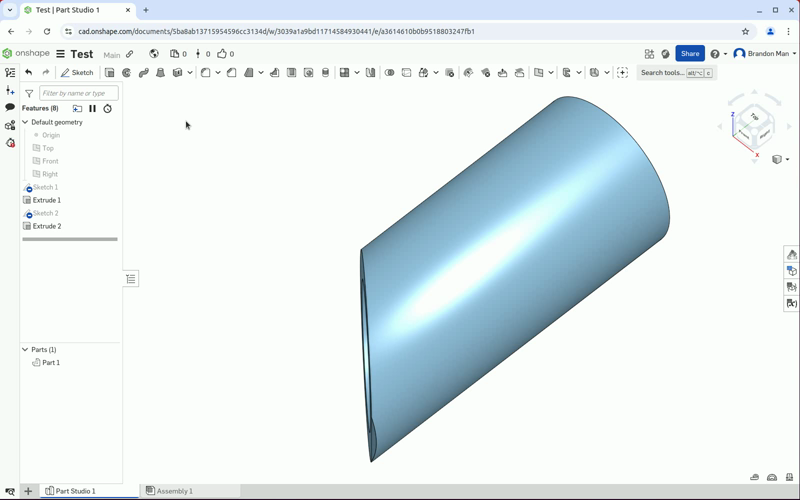
mouse_move(73, 189)
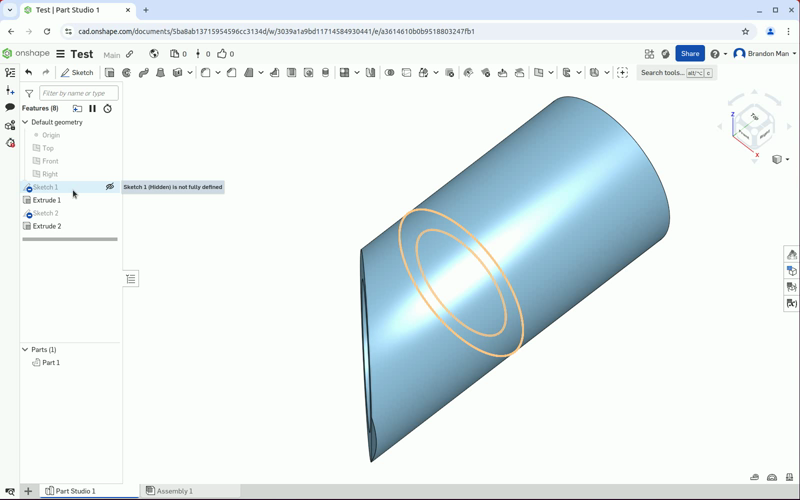
click(73, 189)